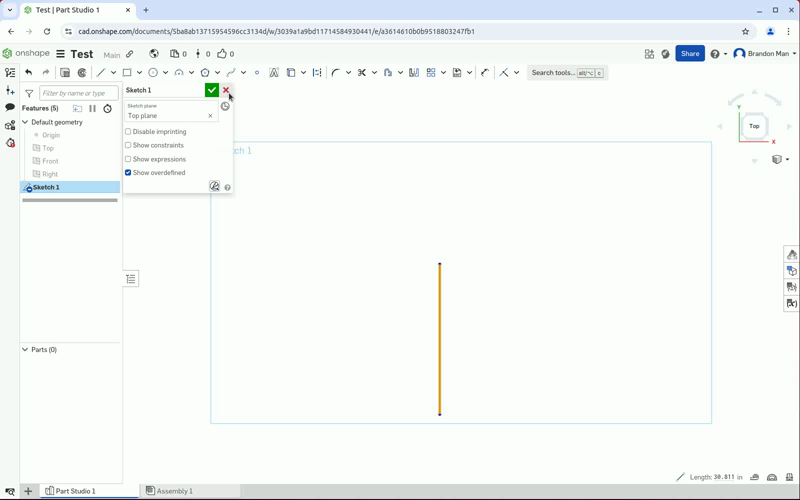
key(shift+h)
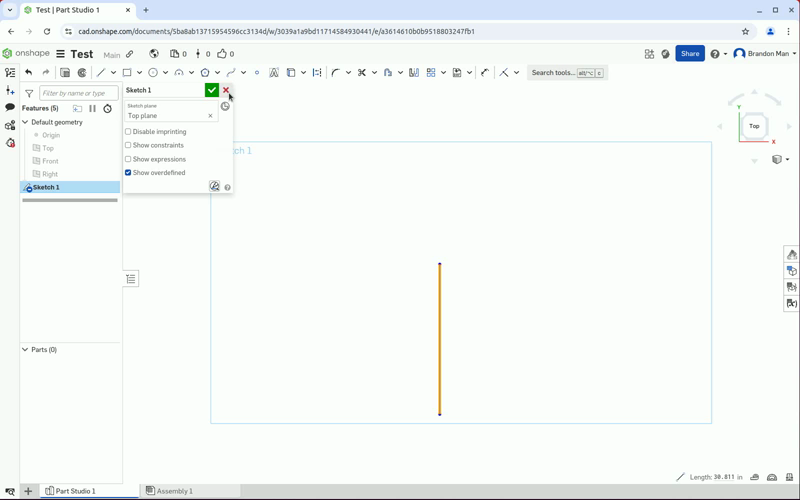
key(shift+s)
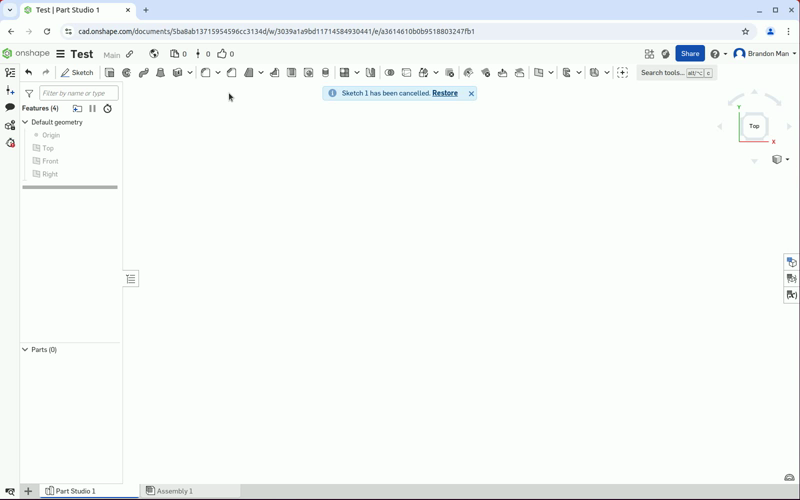
mouse_move(73, 150)
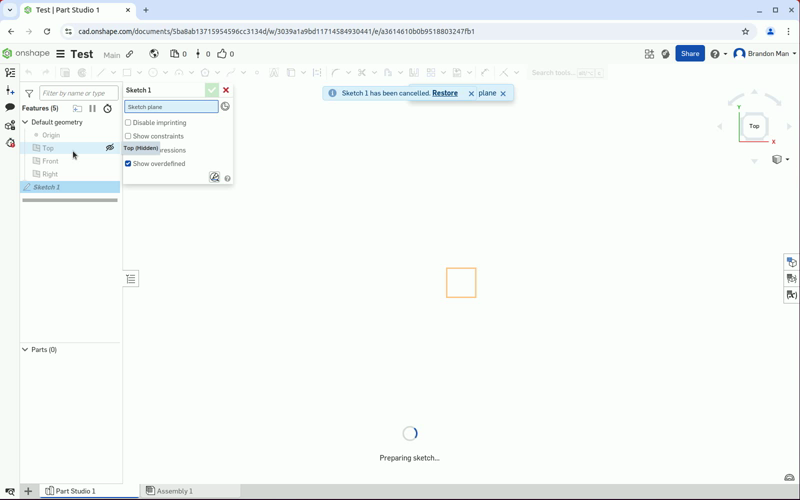
click(73, 150)
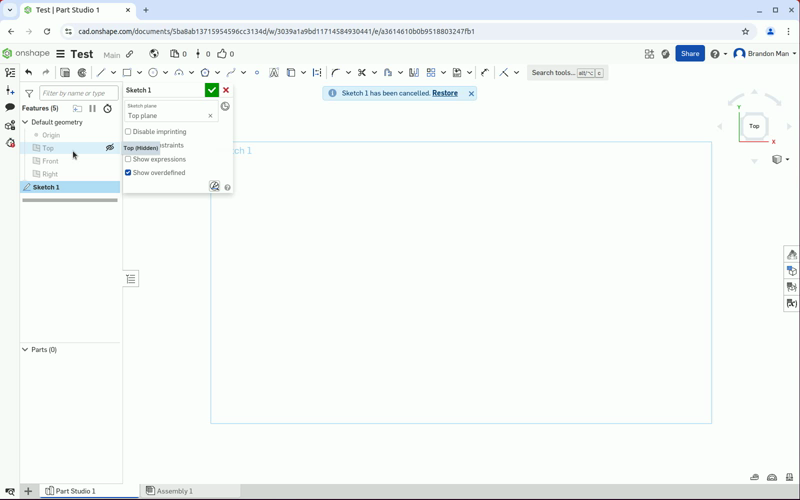
mouse_move(73, 352)
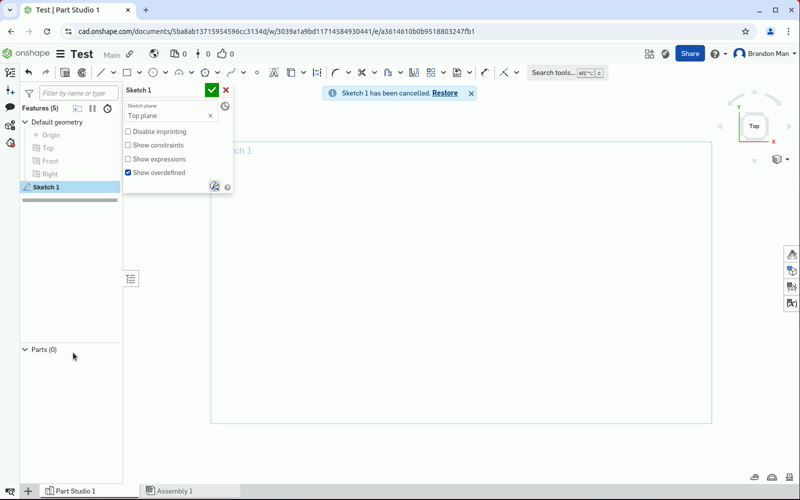
key(y)
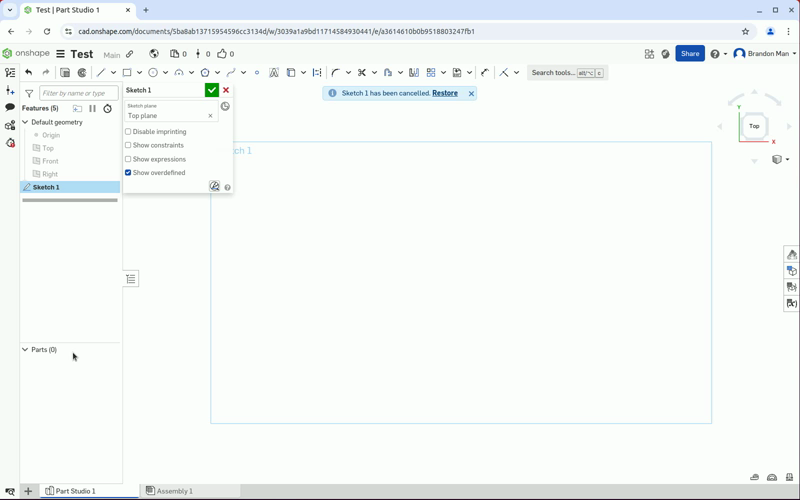
key(l)
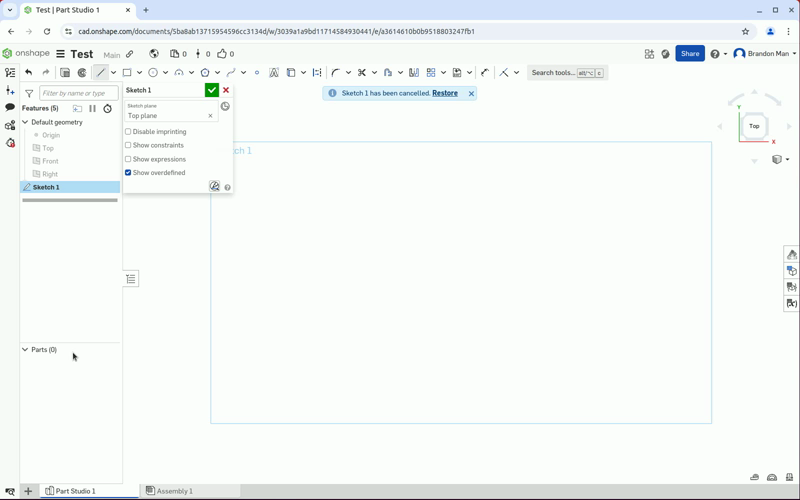
key_down(shift)
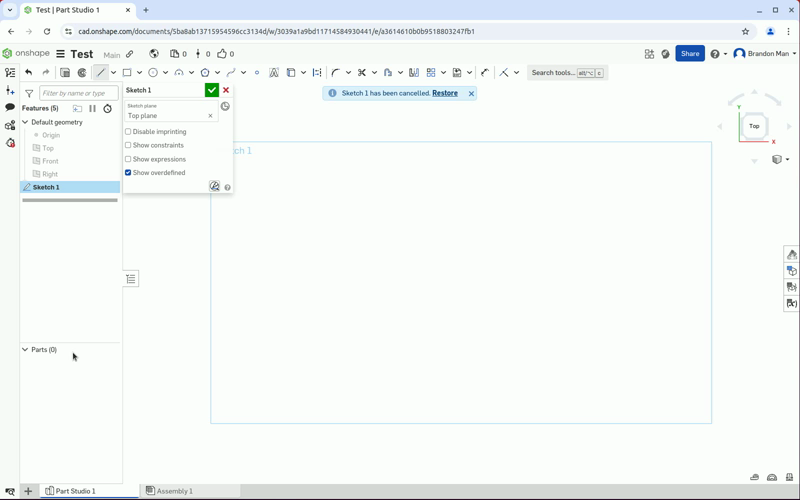
mouse_move(404, 282)
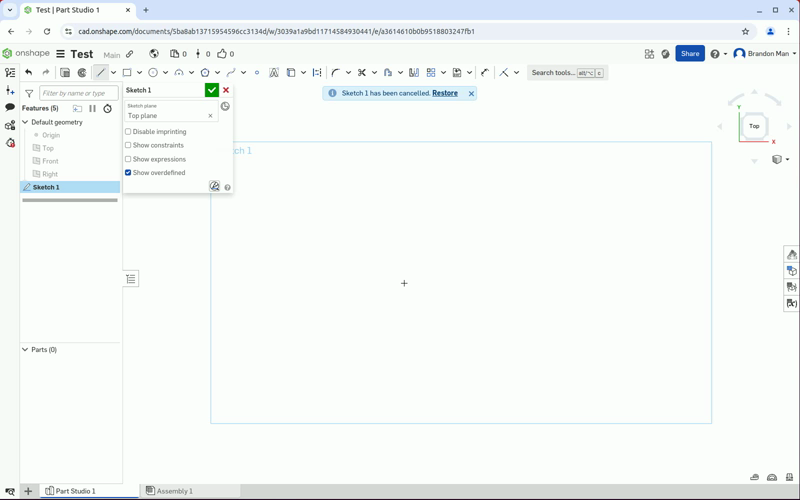
click(404, 282)
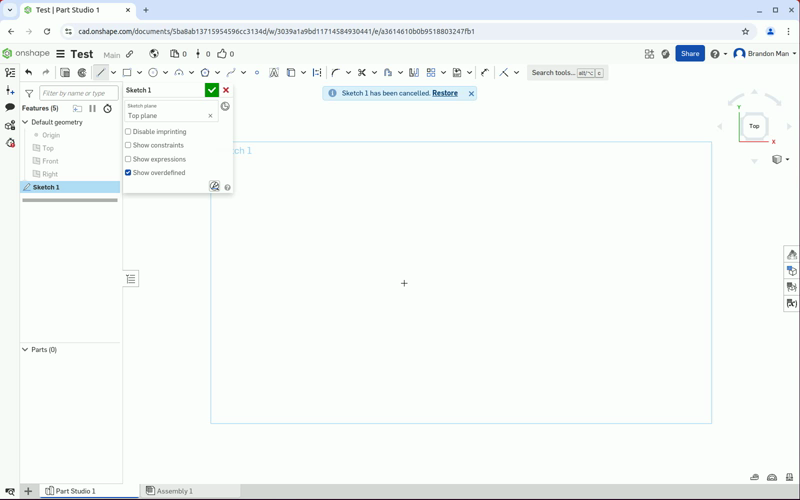
key_up(shift)
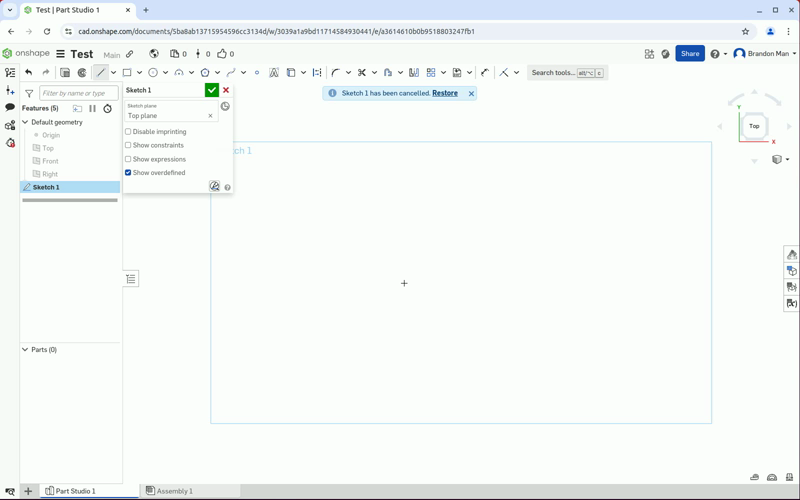
key_down(shift)
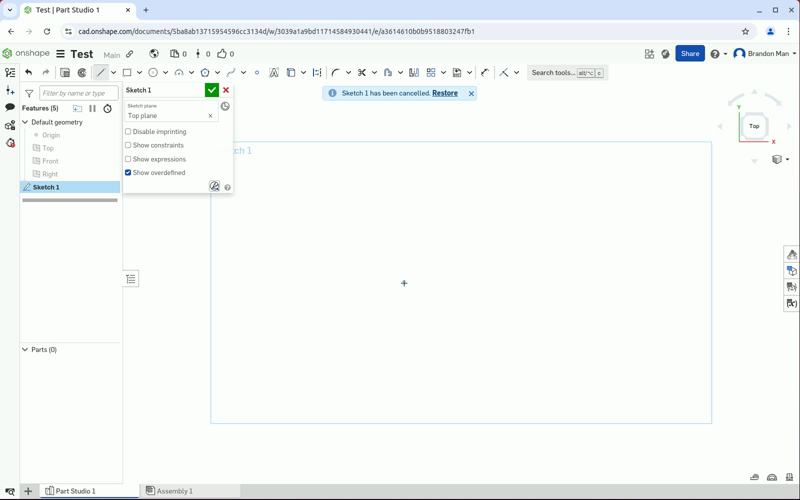
mouse_move(434, 282)
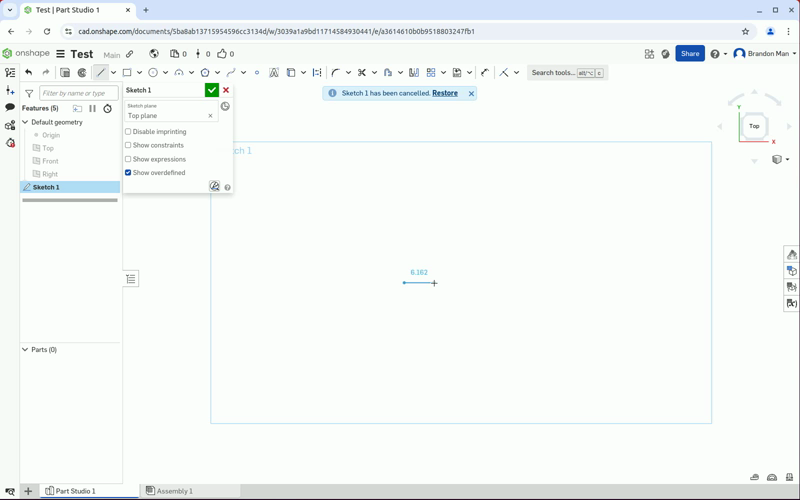
mouse_move(461, 282)
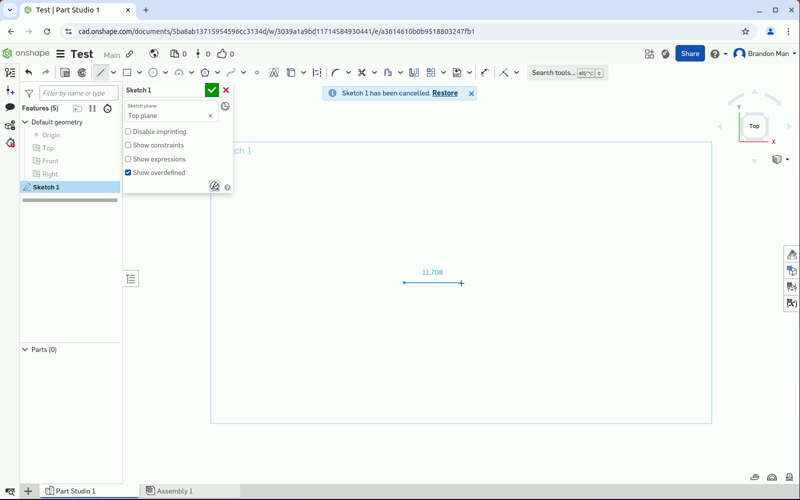
click(461, 282)
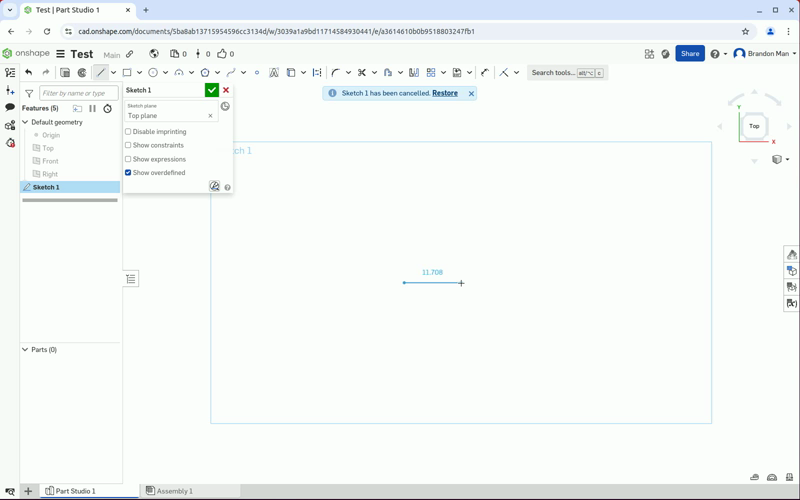
key_up(shift)
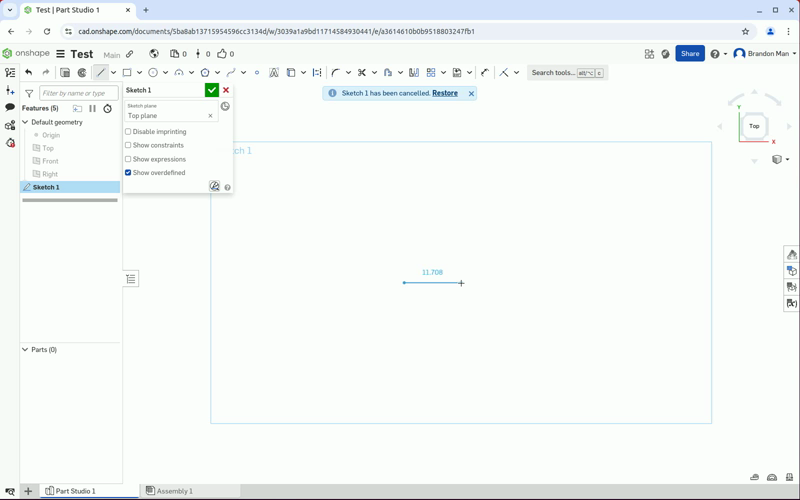
key_down(shift)
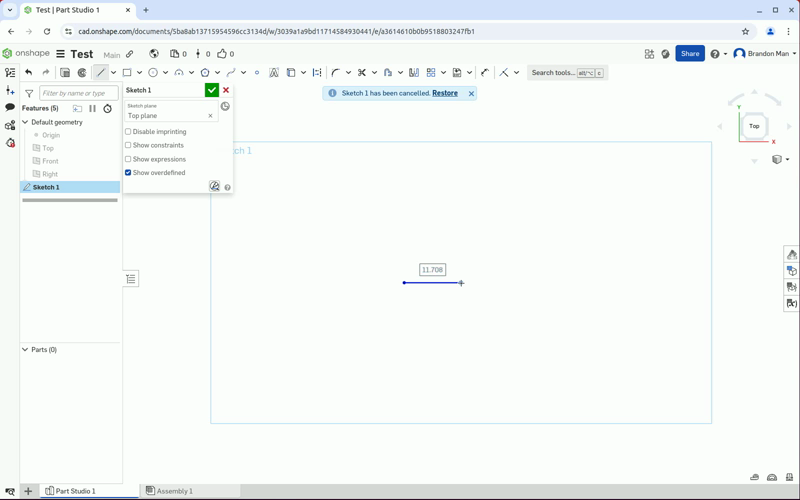
mouse_move(491, 282)
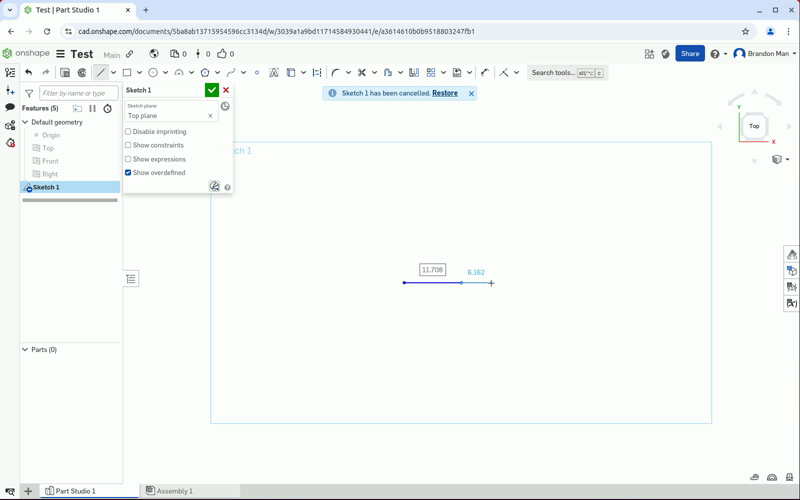
mouse_move(461, 226)
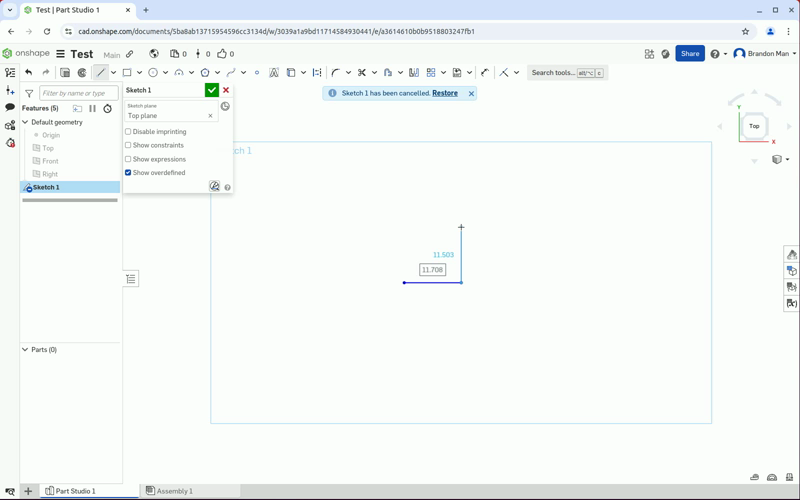
click(461, 226)
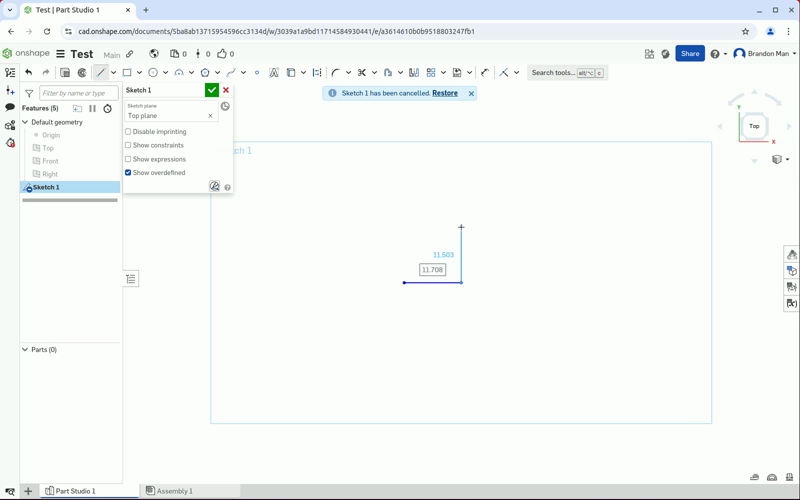
key_up(shift)
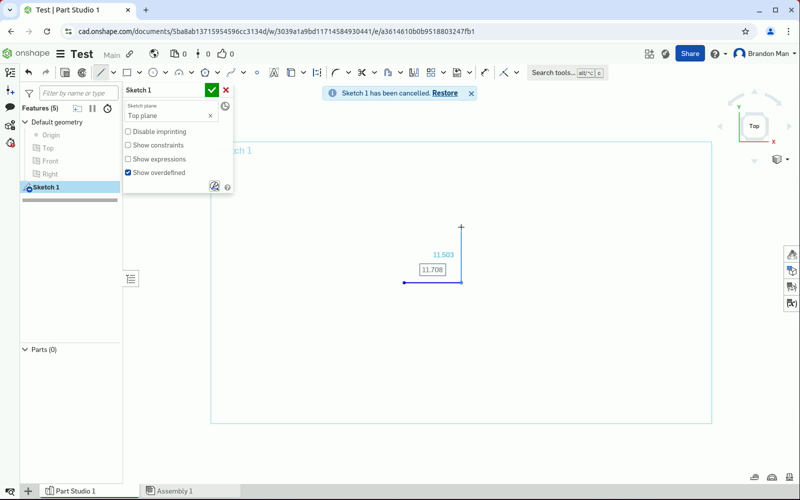
key_down(shift)
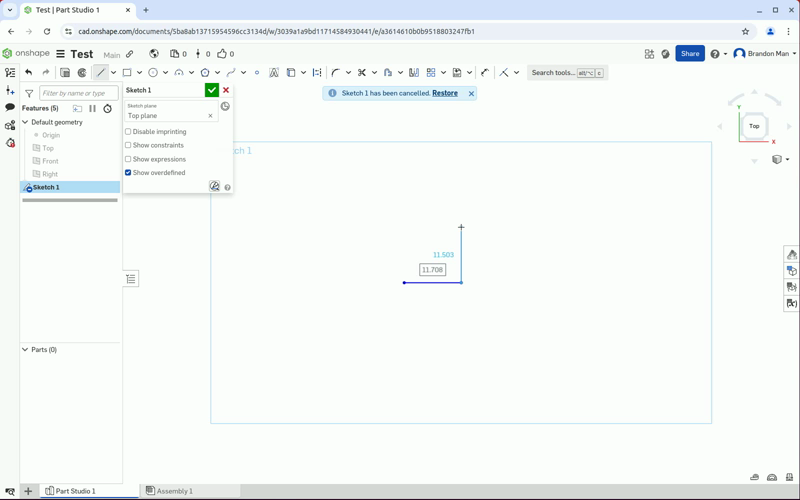
mouse_move(491, 226)
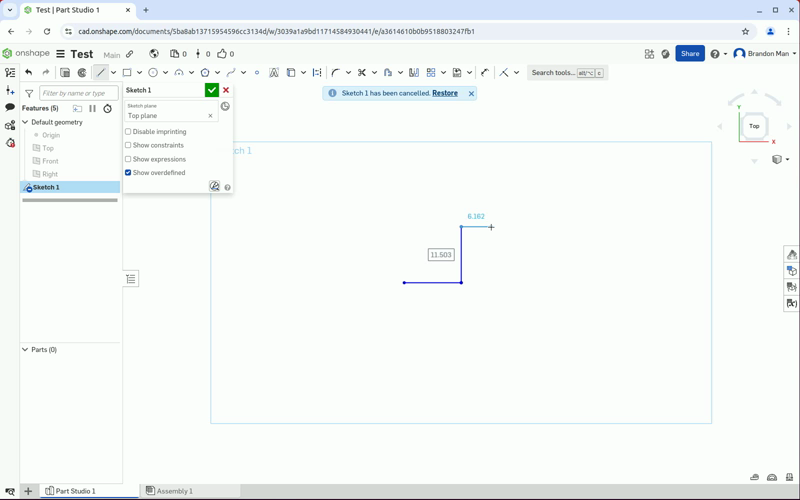
mouse_move(404, 226)
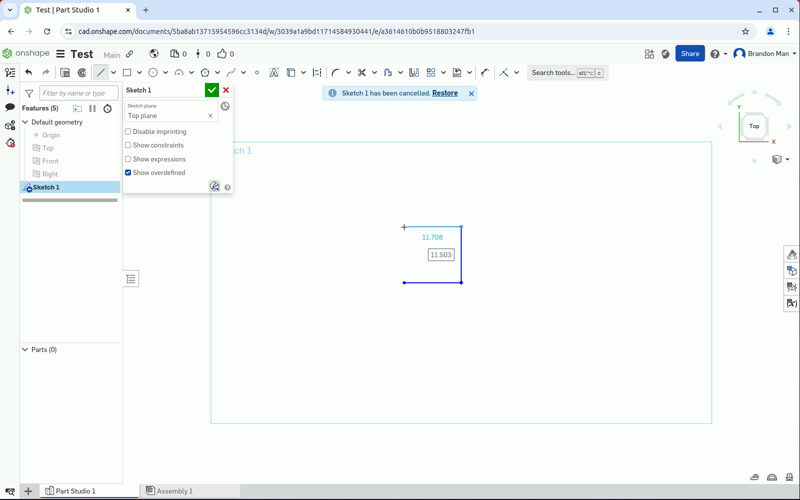
click(404, 226)
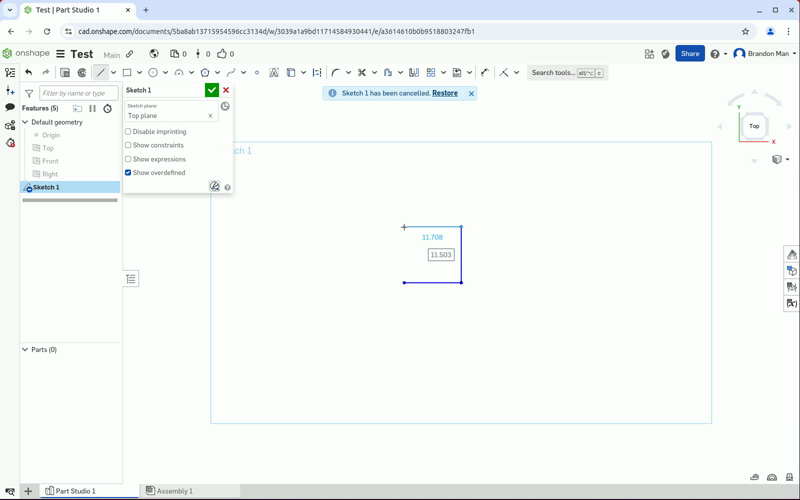
key_up(shift)
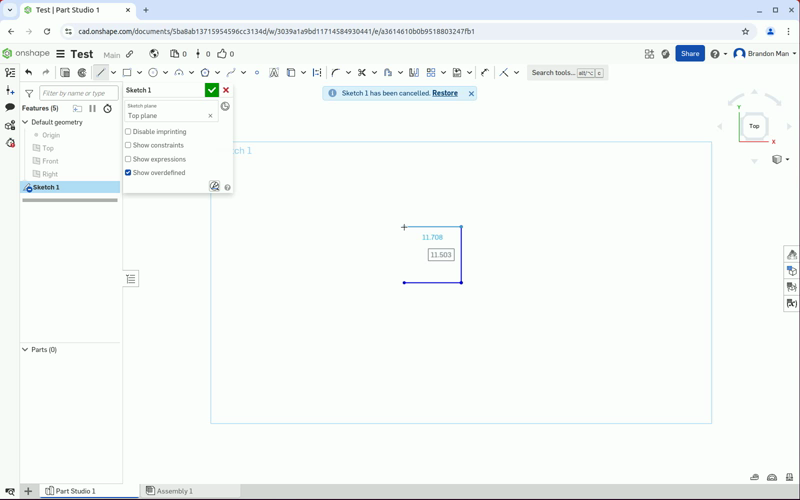
mouse_move(434, 226)
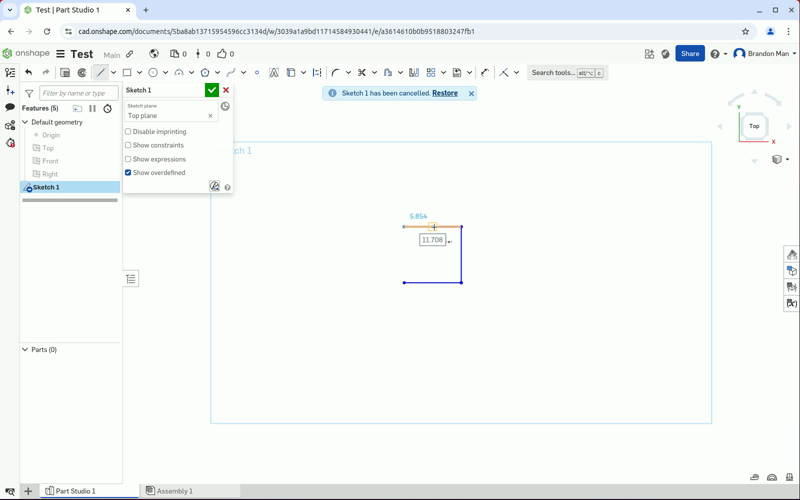
key_down(shift)
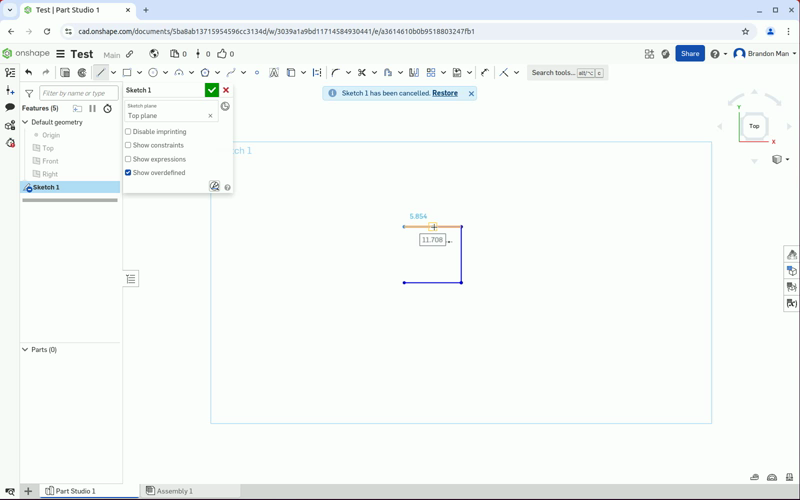
mouse_move(404, 282)
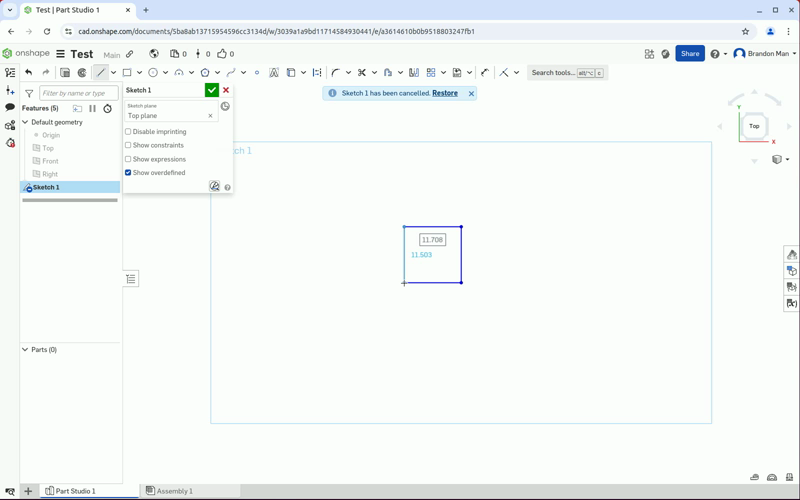
key_up(shift)
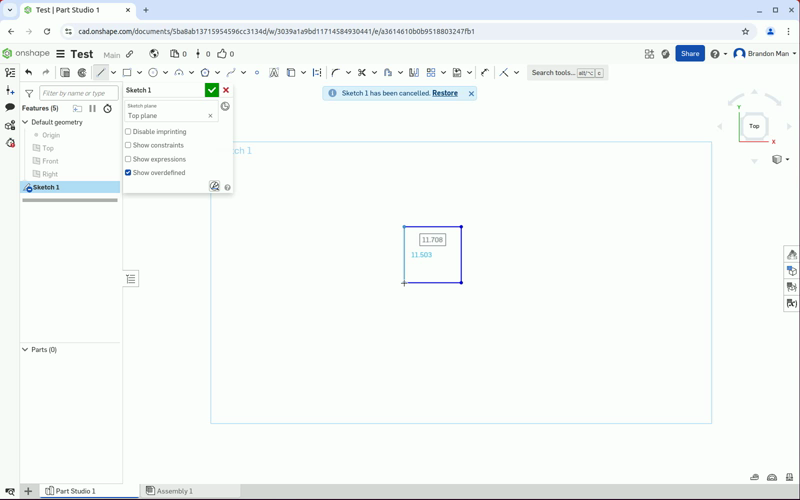
click(404, 282)
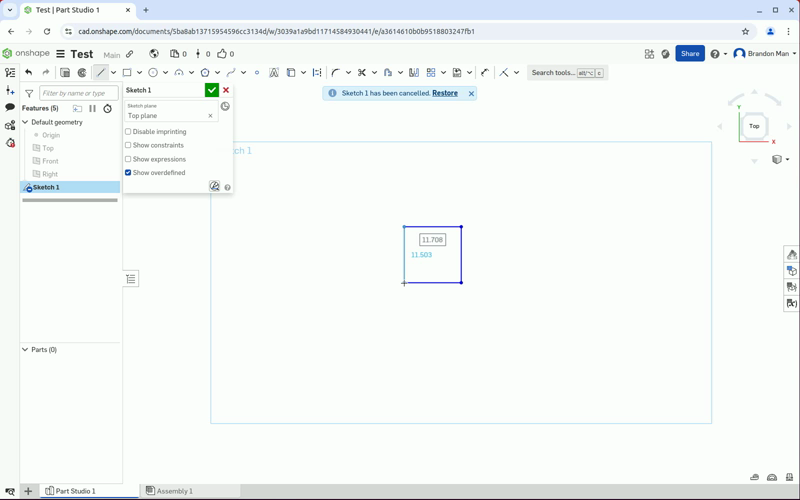
key(esc)
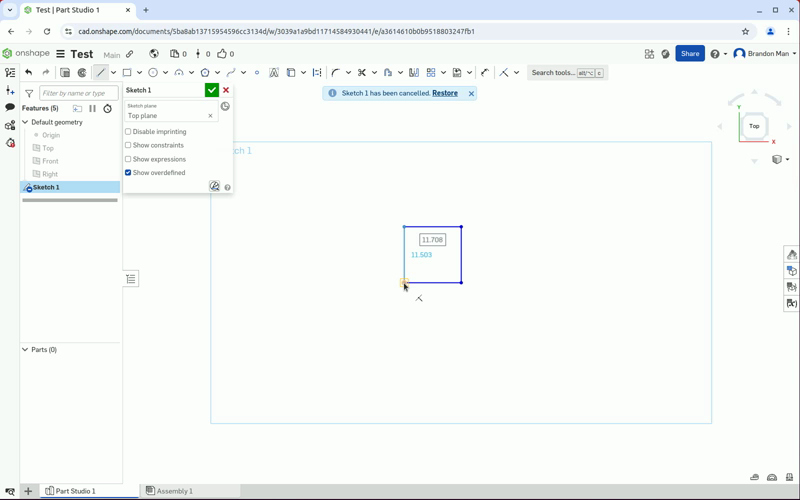
mouse_move(441, 235)
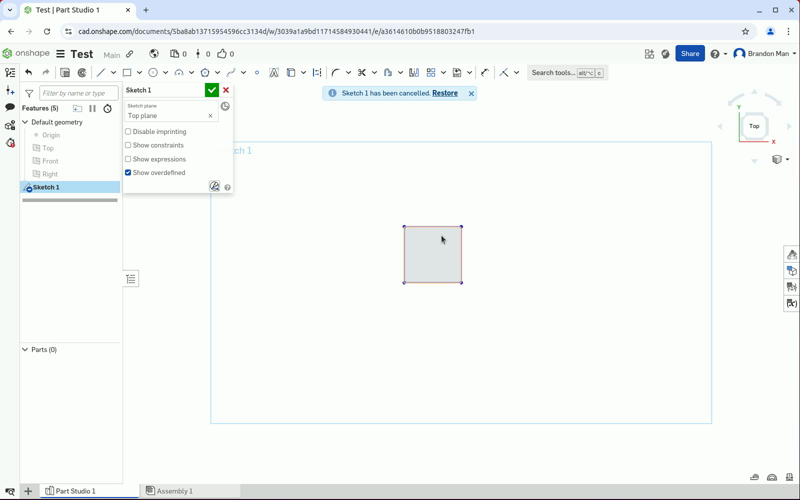
click(441, 235)
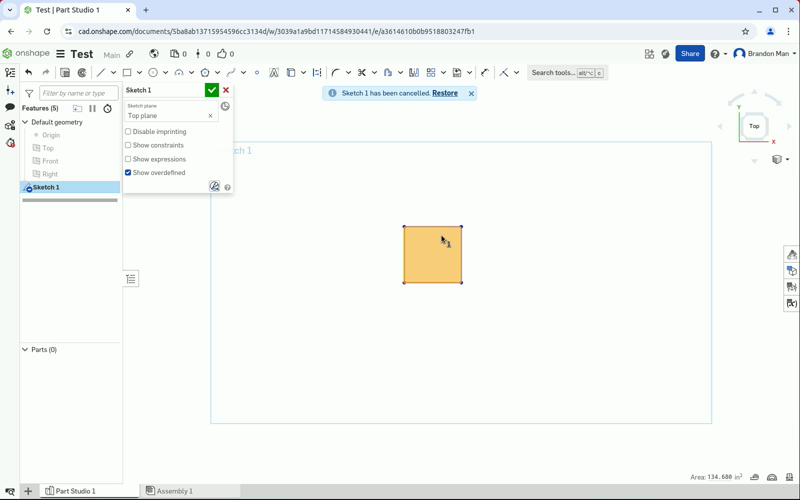
mouse_move(73, 352)
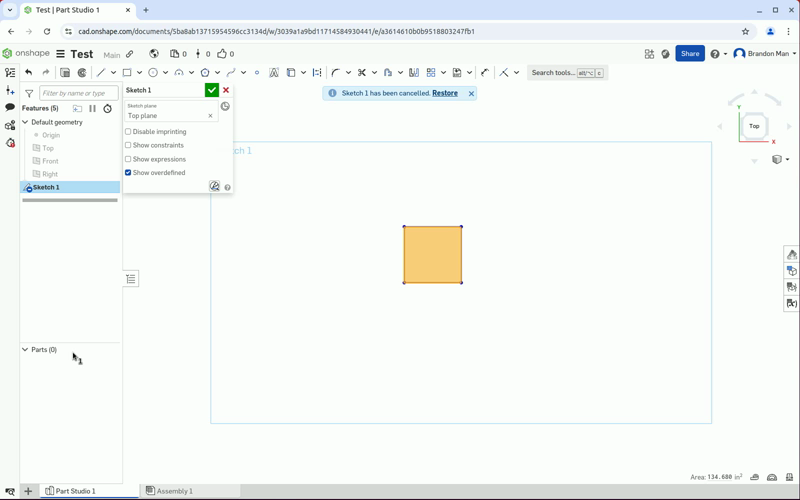
key(shift+y)
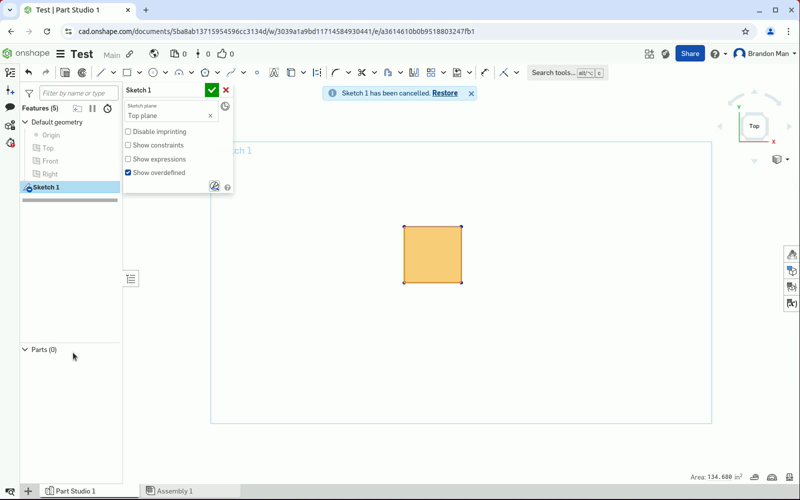
key(shift+e)
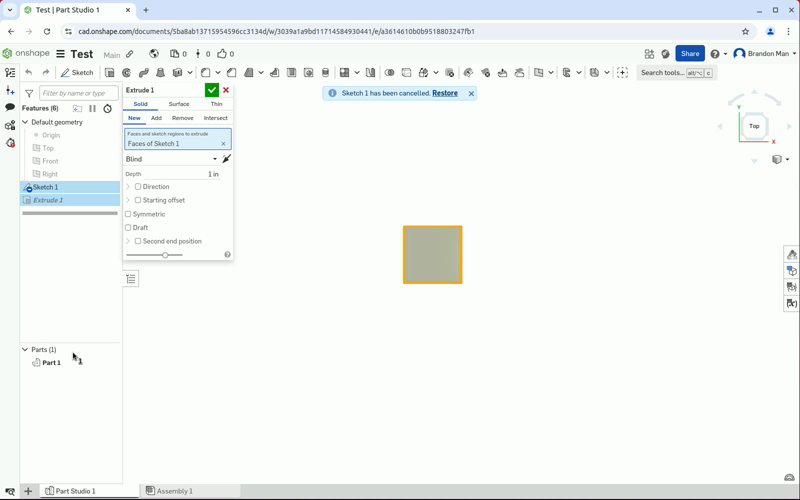
mouse_move(143, 106)
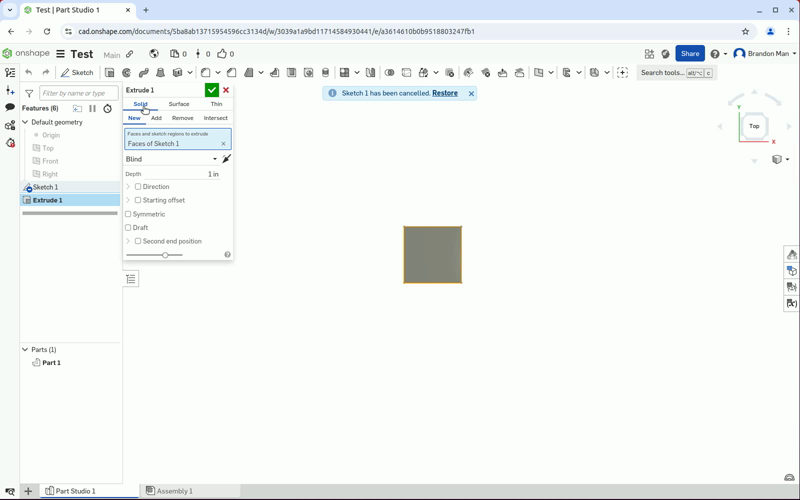
click(143, 106)
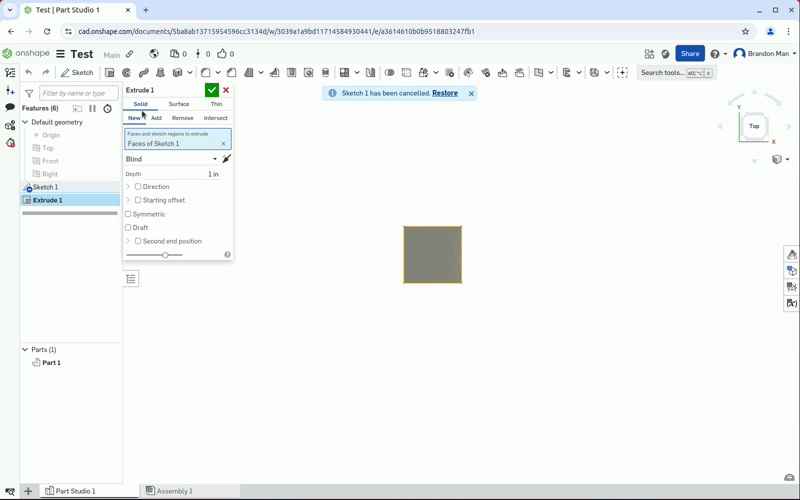
mouse_move(137, 120)
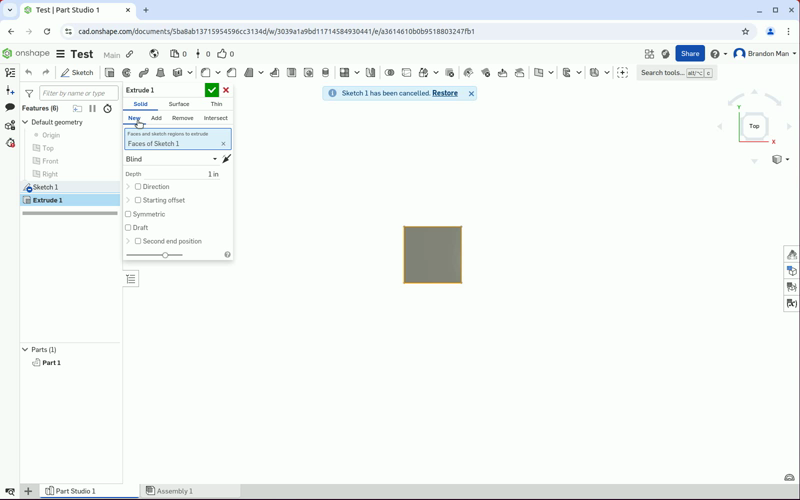
click(137, 120)
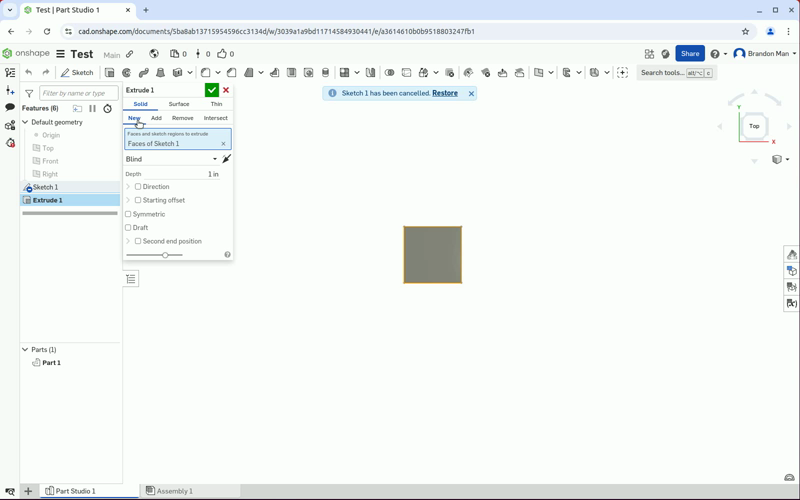
key(tab, 4)
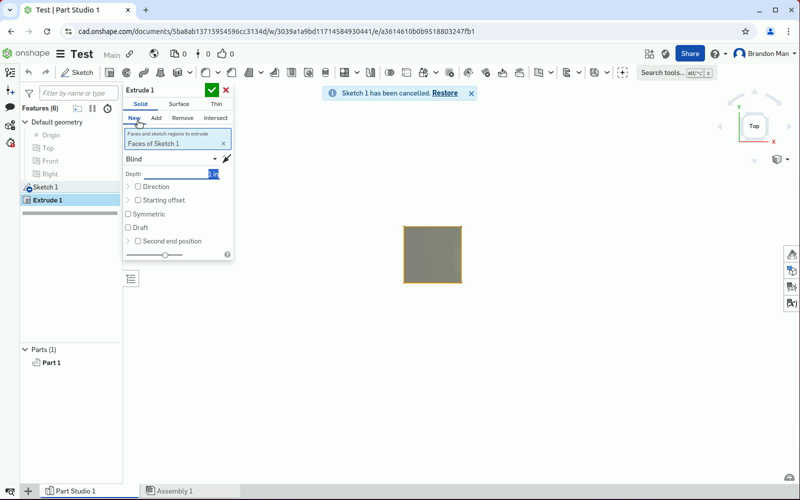
text(11.554)
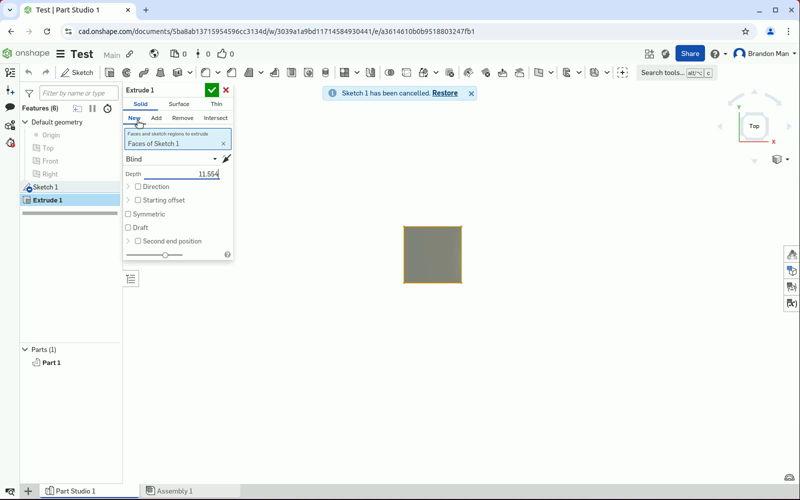
key(enter)
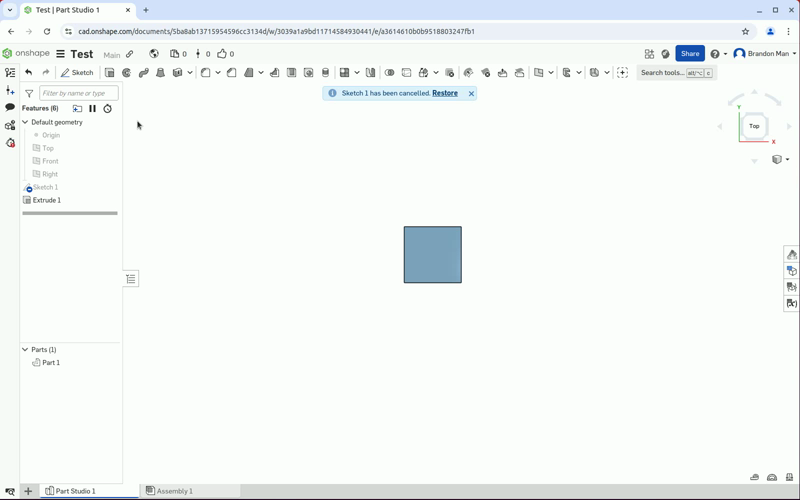
key(shift+h)
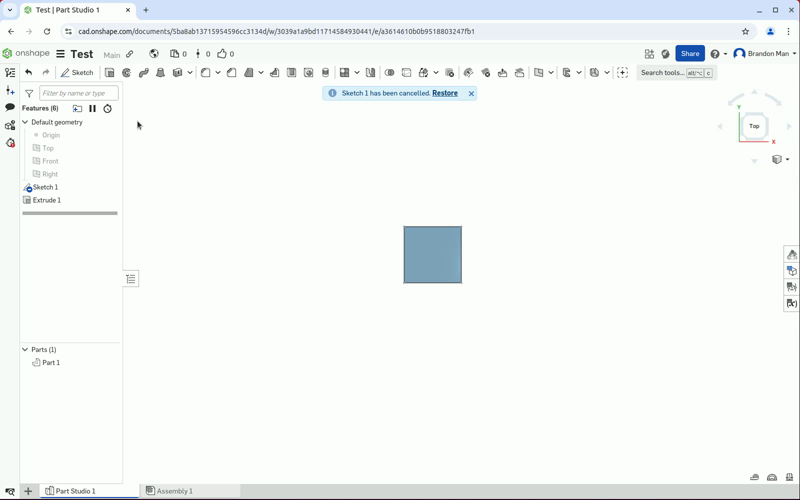
key(shift+h)
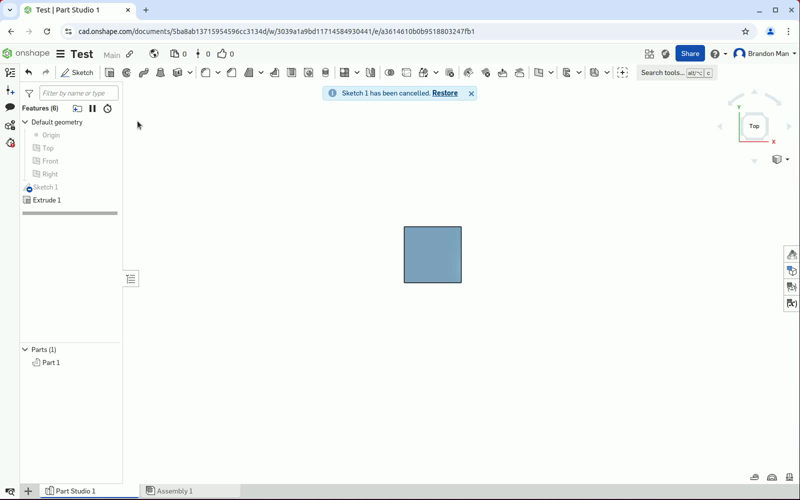
mouse_move(73, 189)
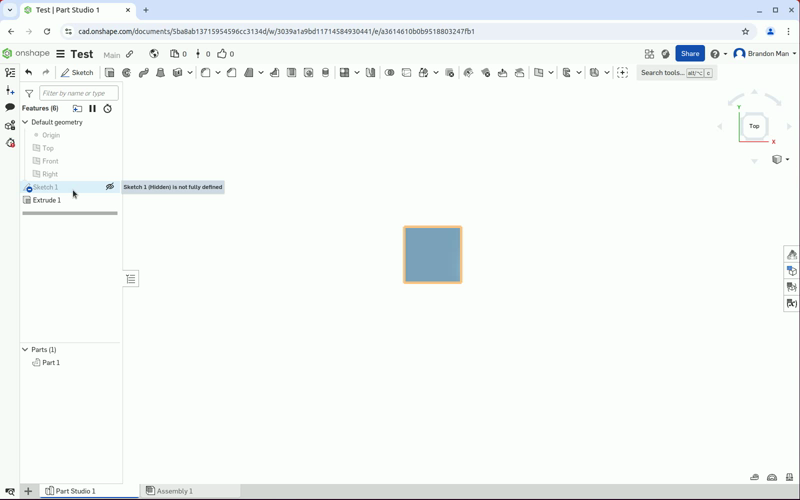
click(73, 189)
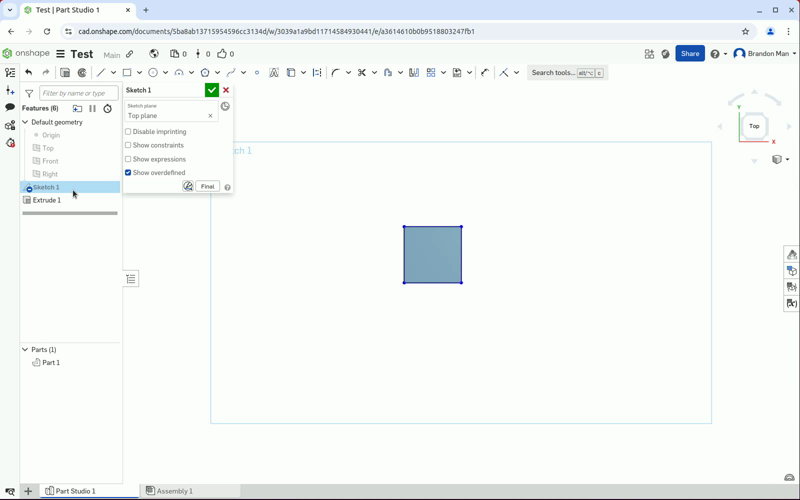
mouse_move(229, 92)
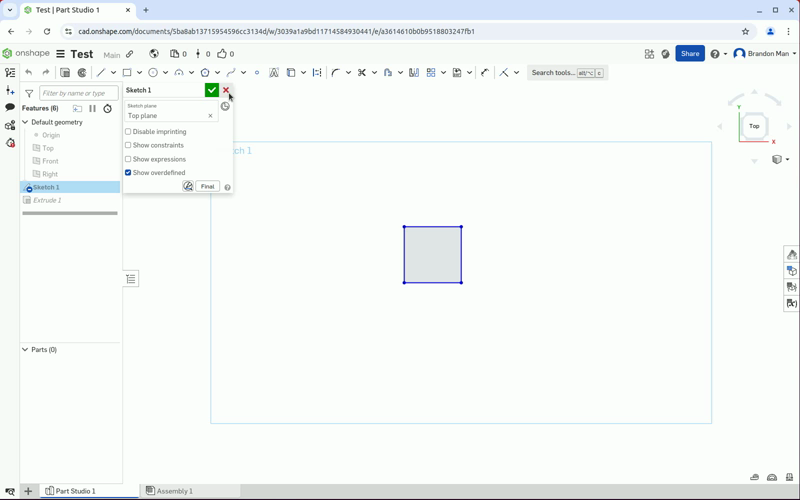
click(229, 92)
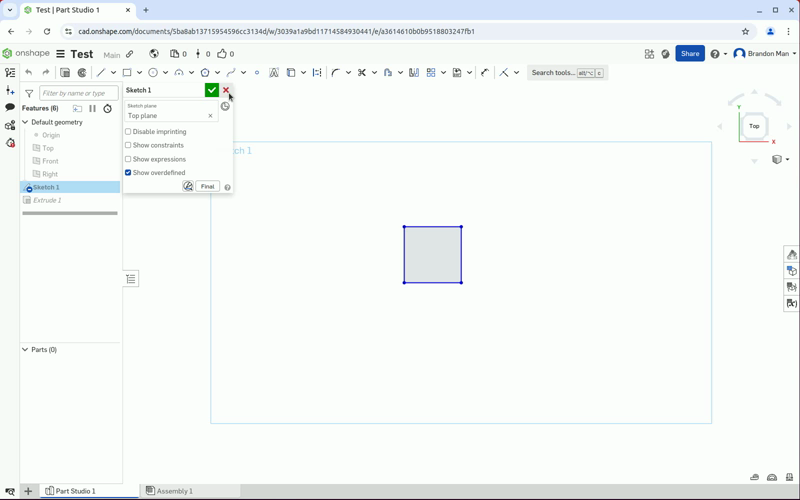
key(shift+s)
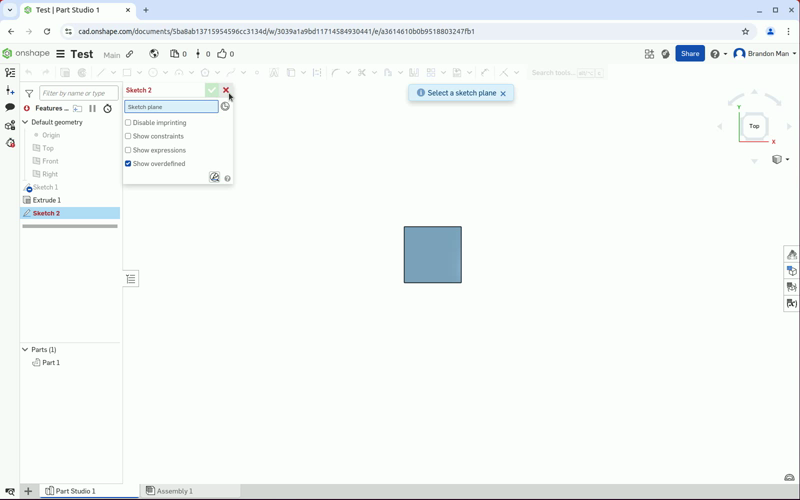
mouse_move(73, 150)
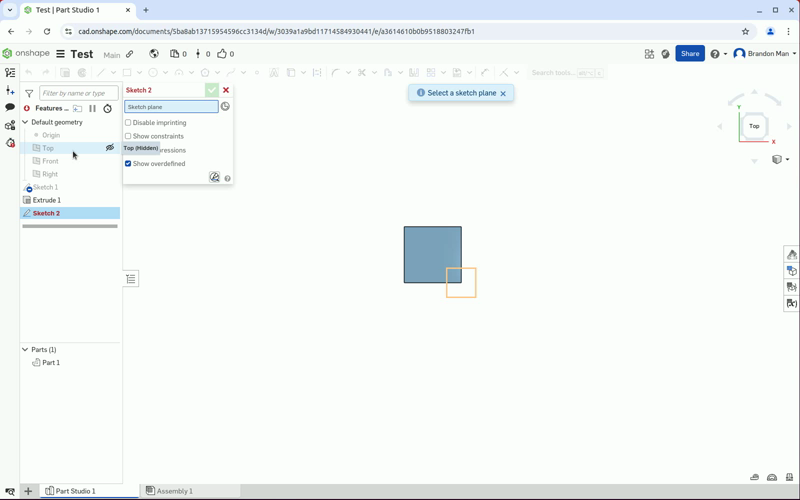
click(73, 150)
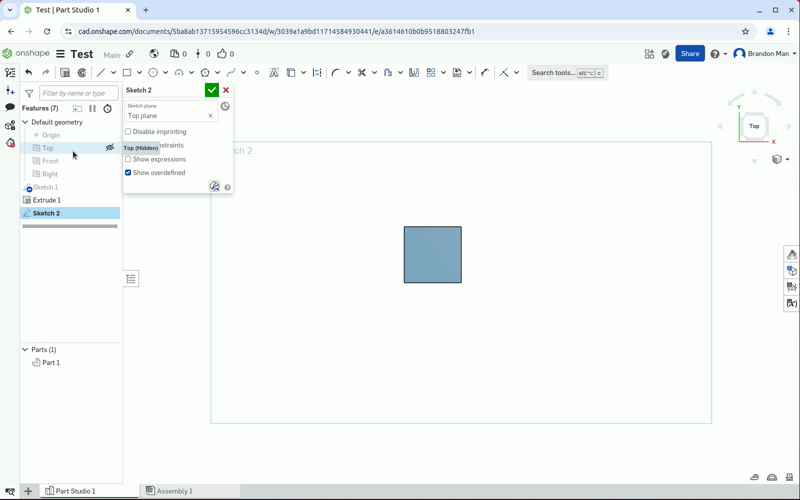
mouse_move(73, 352)
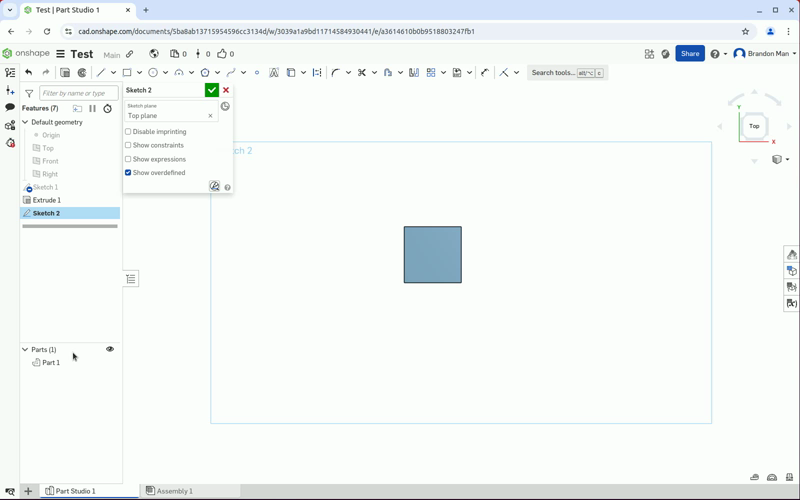
key(y)
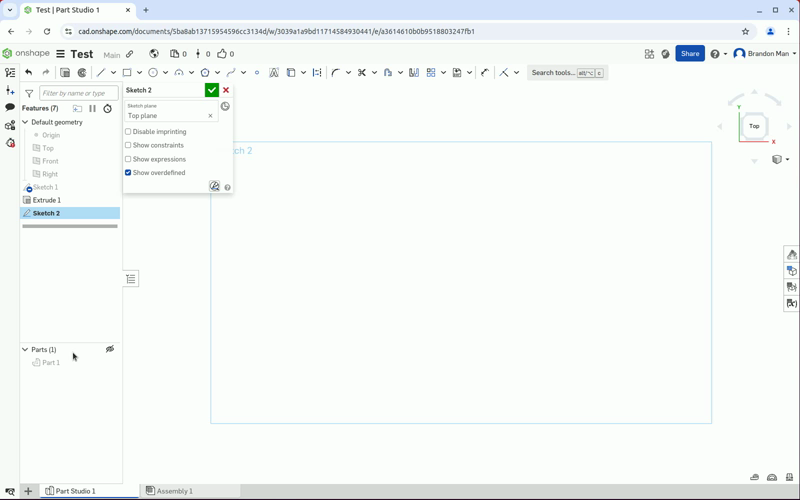
key(l)
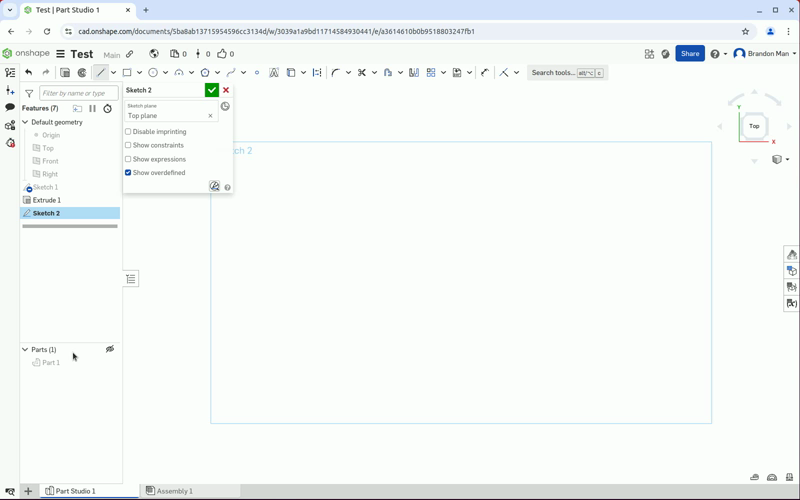
key_down(shift)
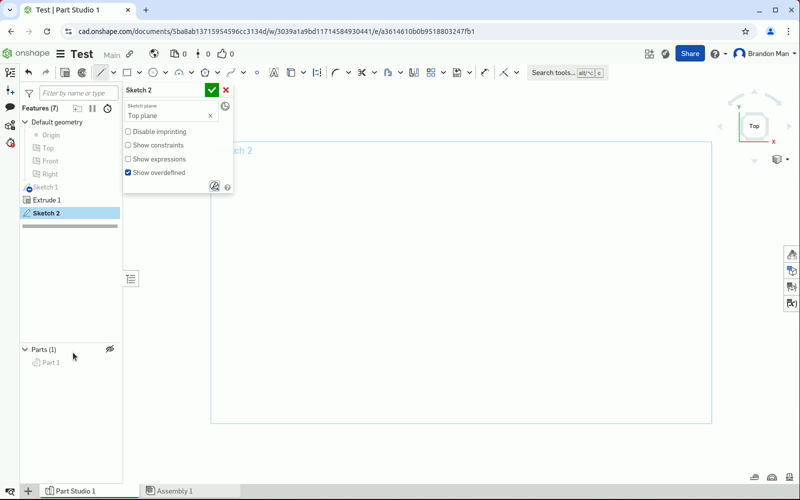
mouse_move(460, 340)
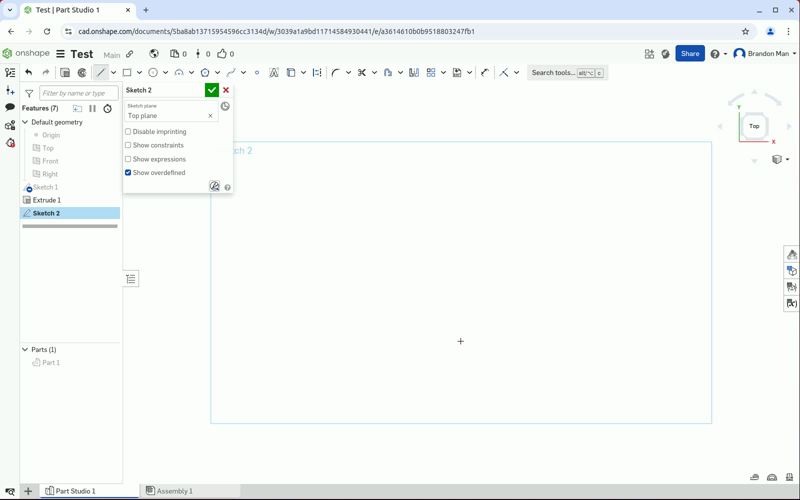
click(460, 340)
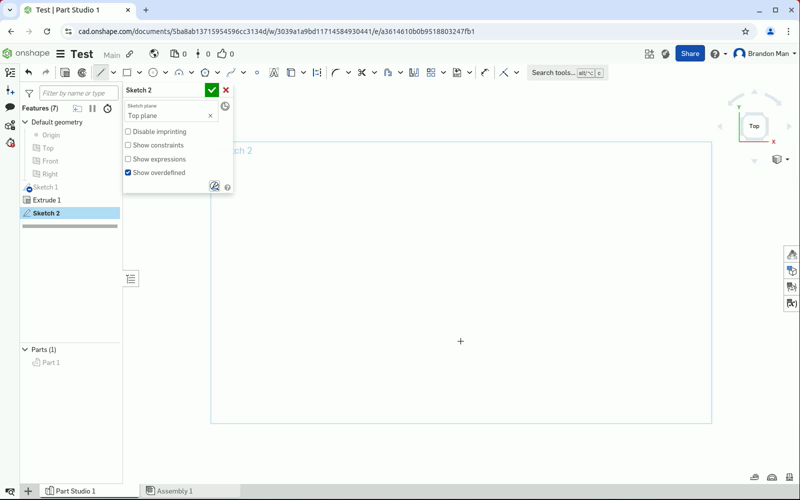
key_up(shift)
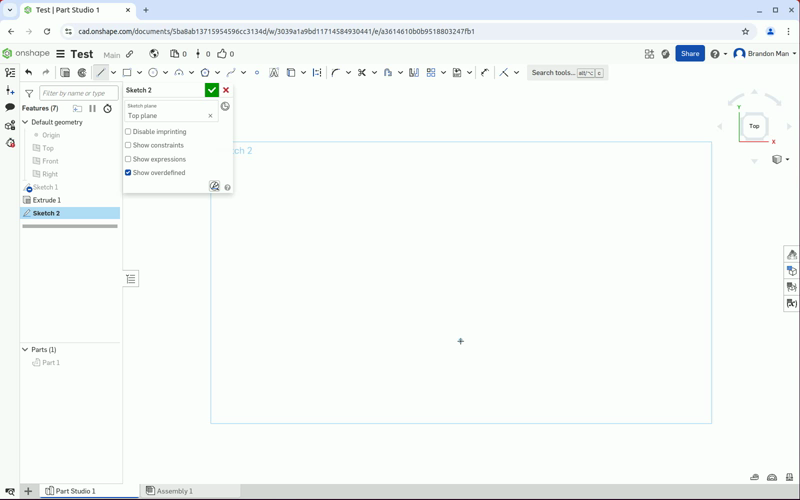
key_down(shift)
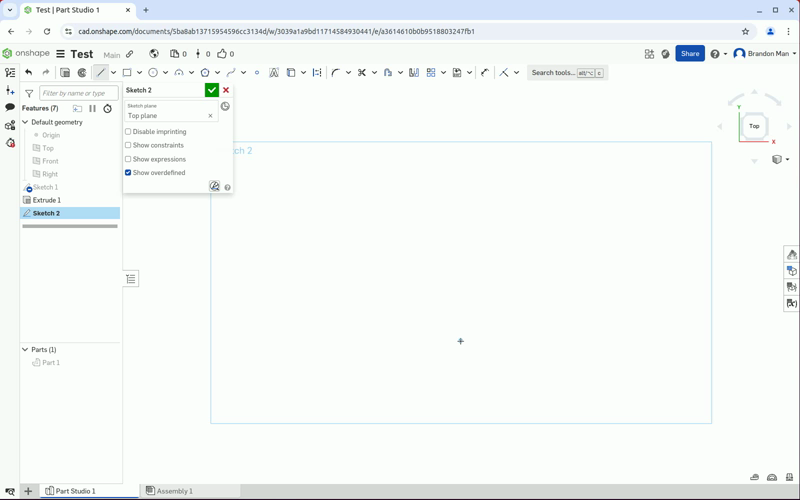
mouse_move(573, 340)
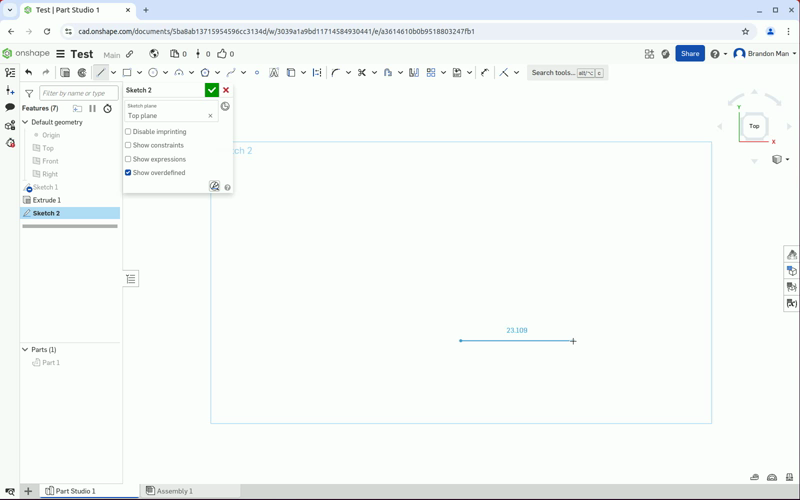
click(573, 340)
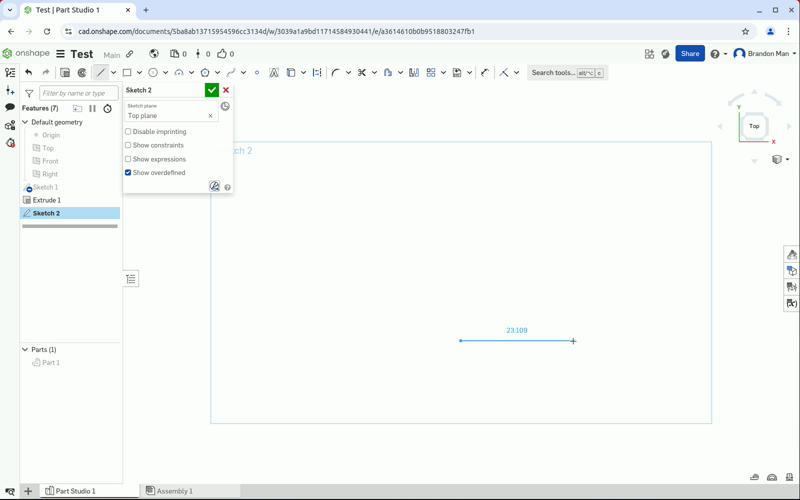
key_up(shift)
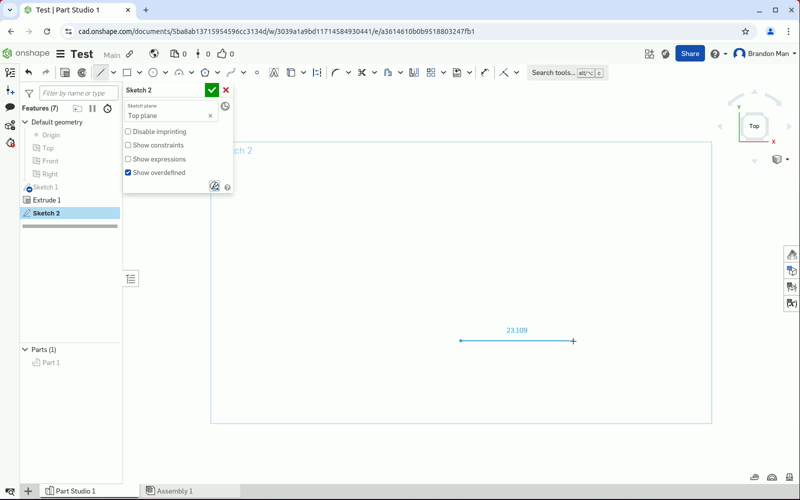
key_down(shift)
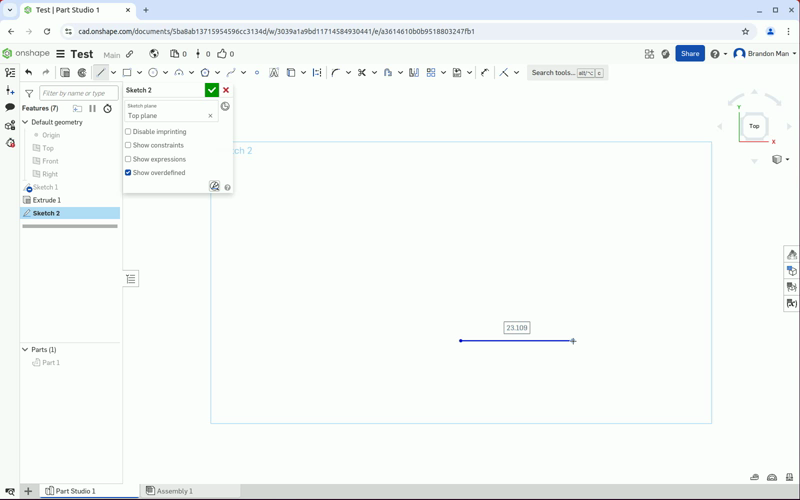
mouse_move(589, 340)
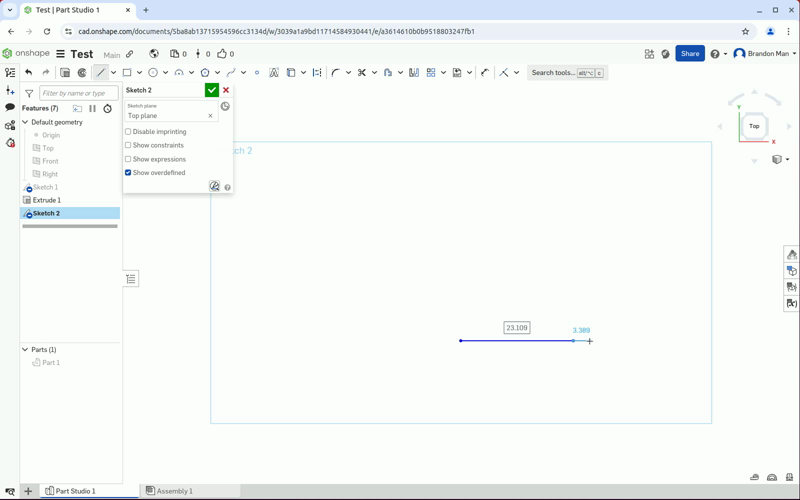
mouse_move(573, 283)
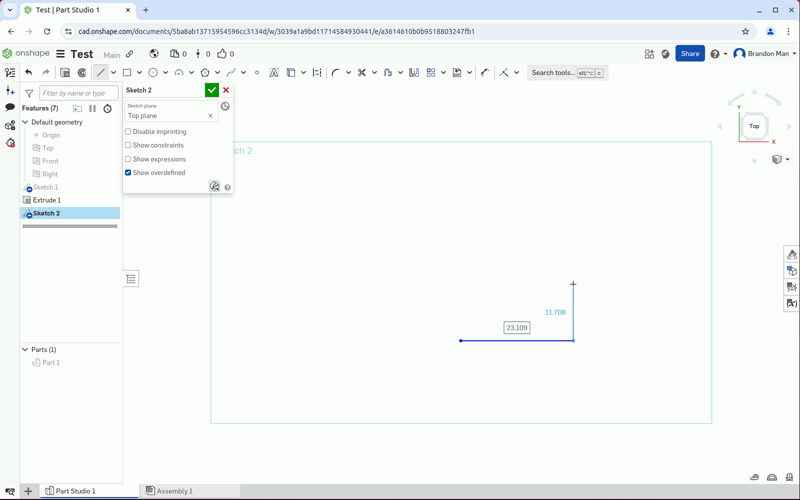
click(573, 283)
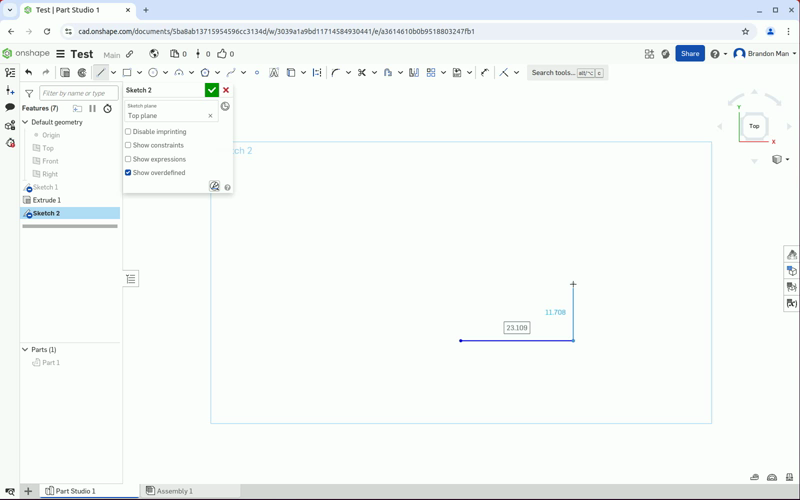
key_up(shift)
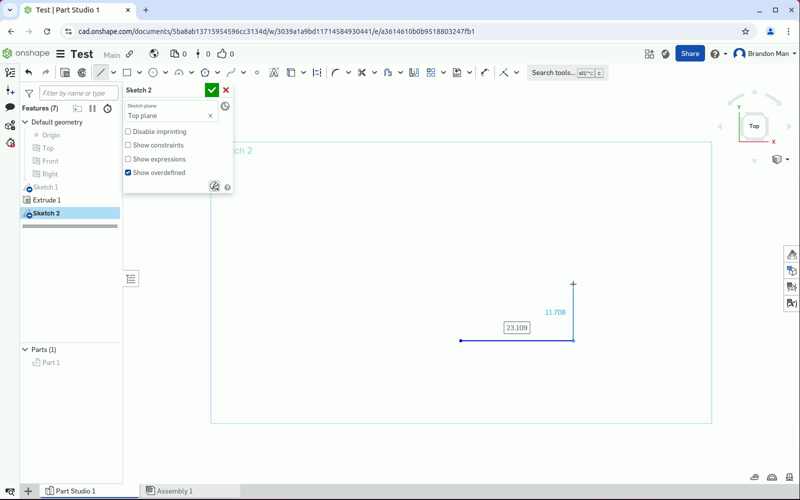
key_down(shift)
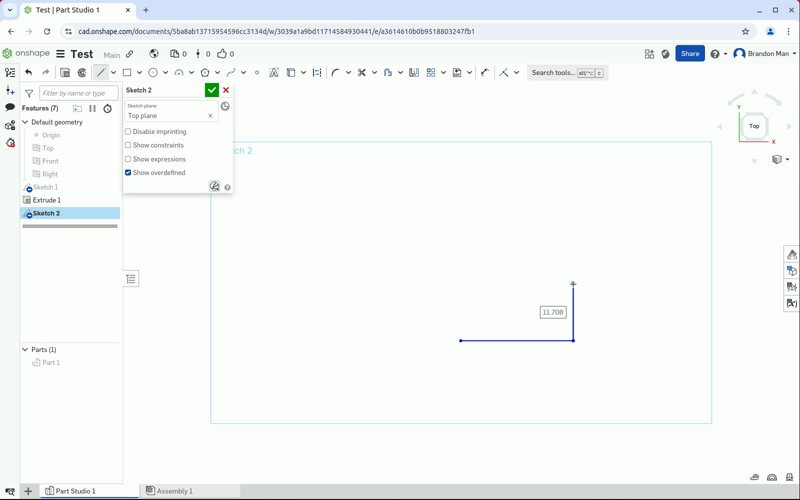
mouse_move(460, 283)
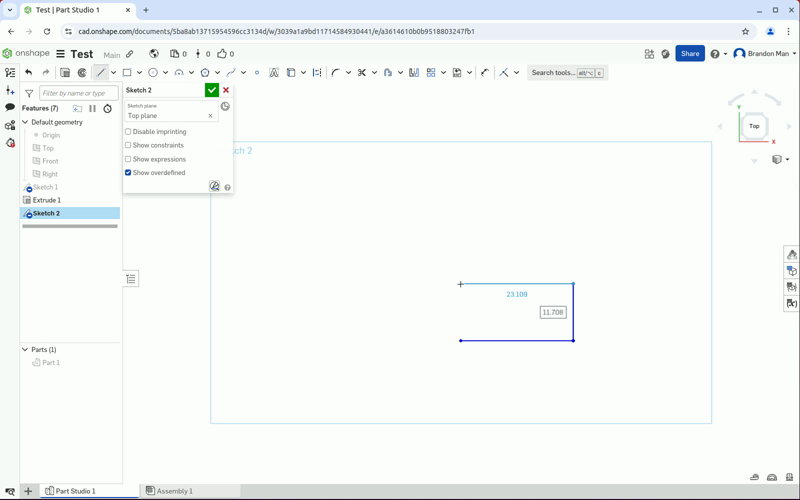
click(460, 283)
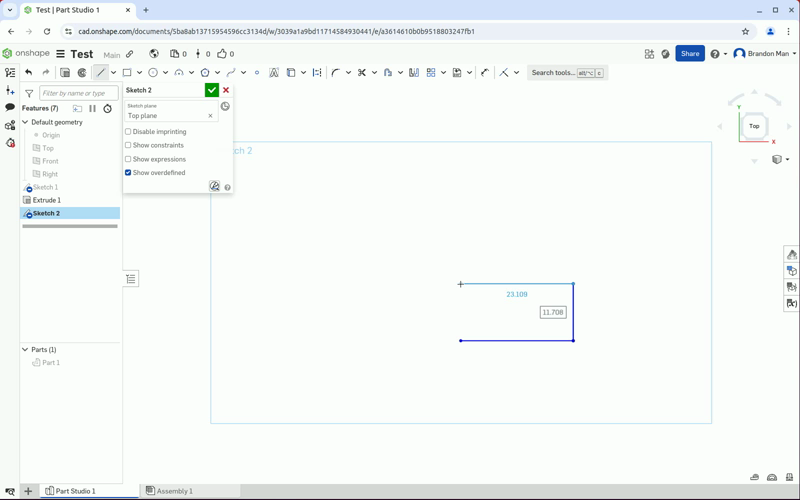
key_up(shift)
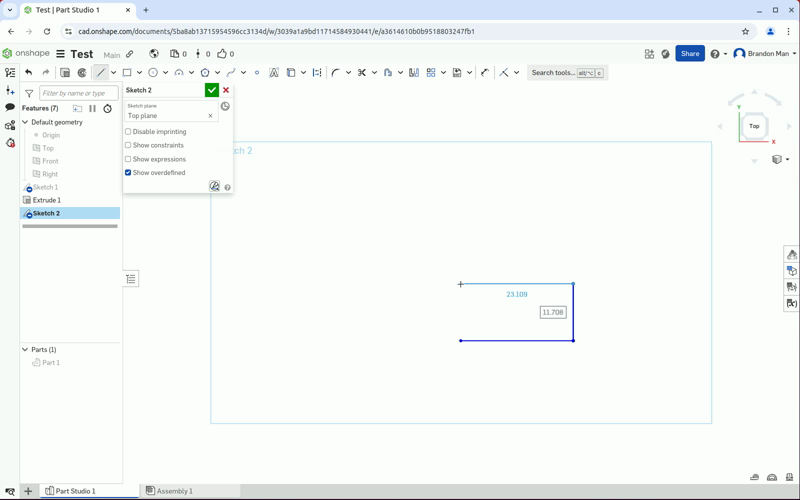
mouse_move(490, 283)
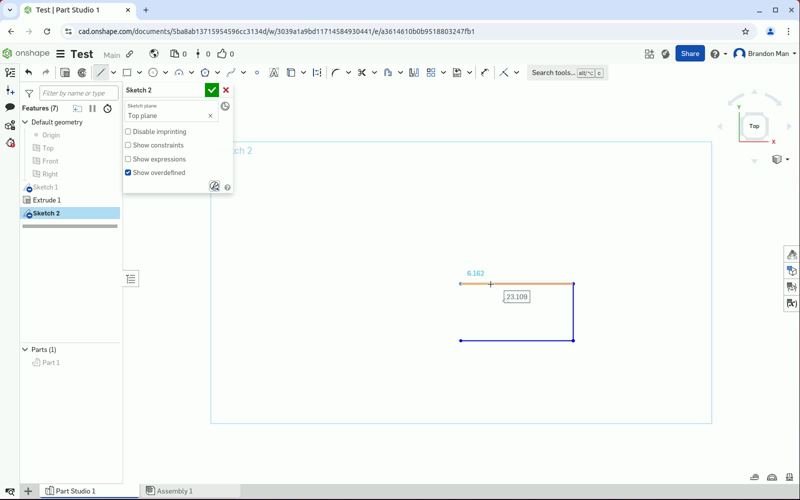
key_down(shift)
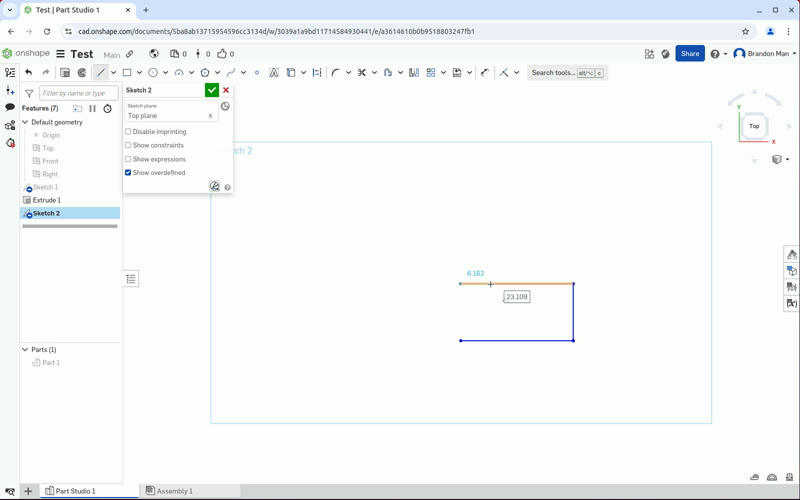
mouse_move(460, 340)
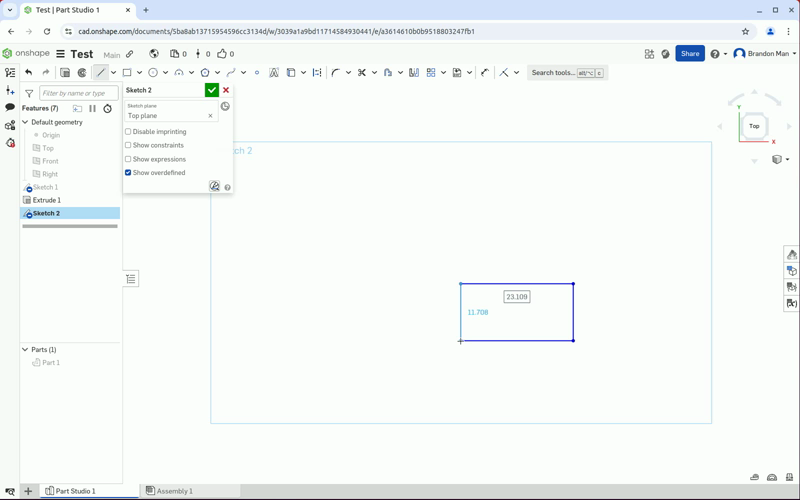
key_up(shift)
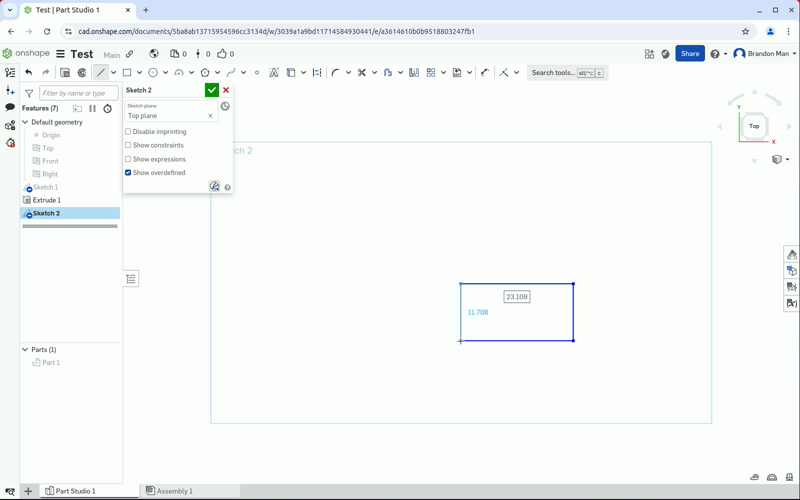
click(460, 340)
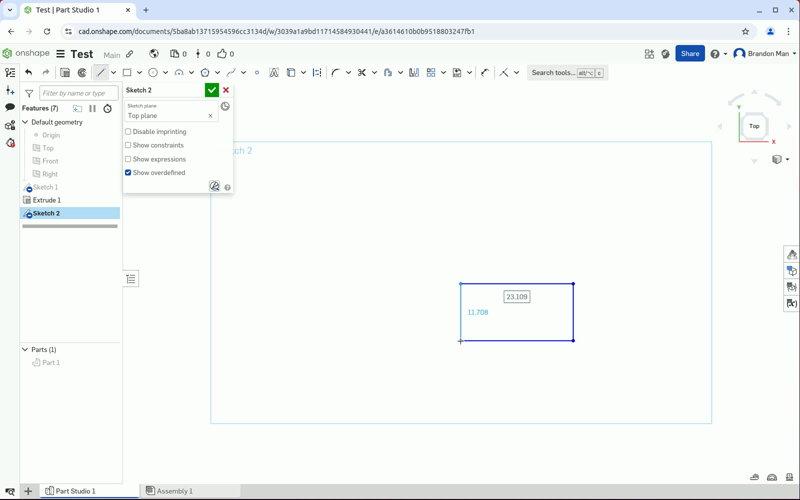
key(esc)
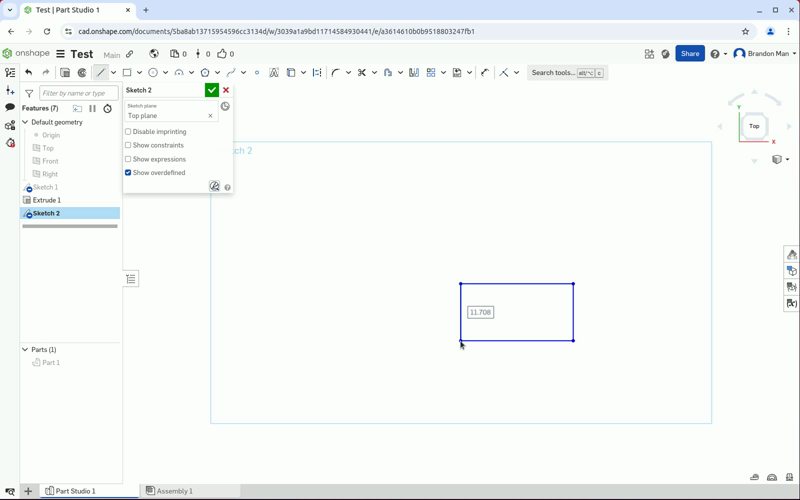
mouse_move(529, 315)
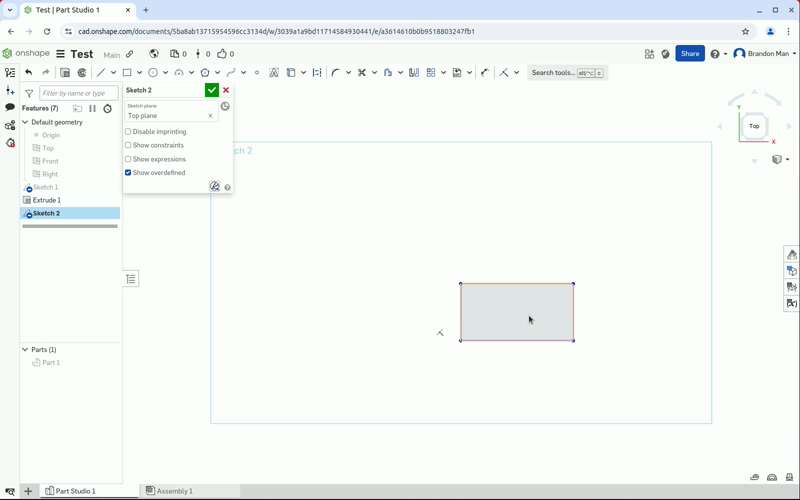
click(529, 315)
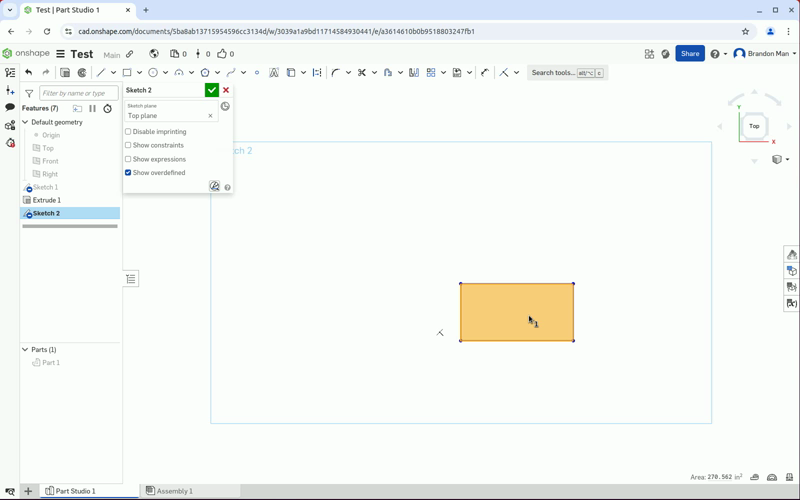
mouse_move(73, 352)
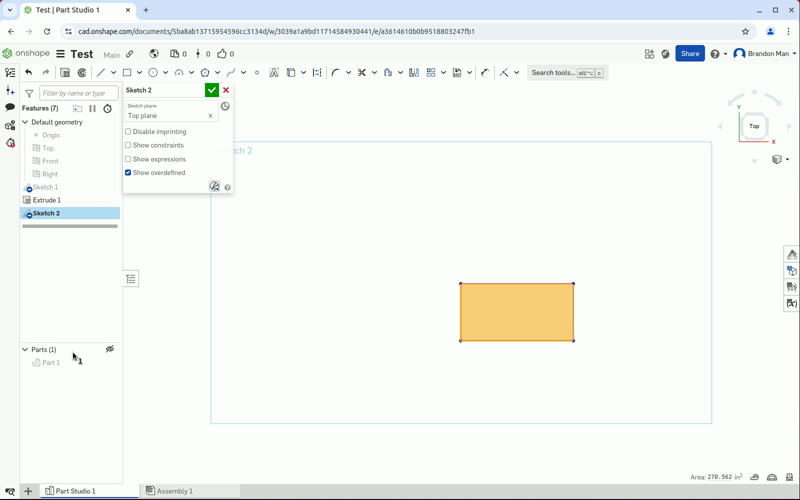
key(shift+y)
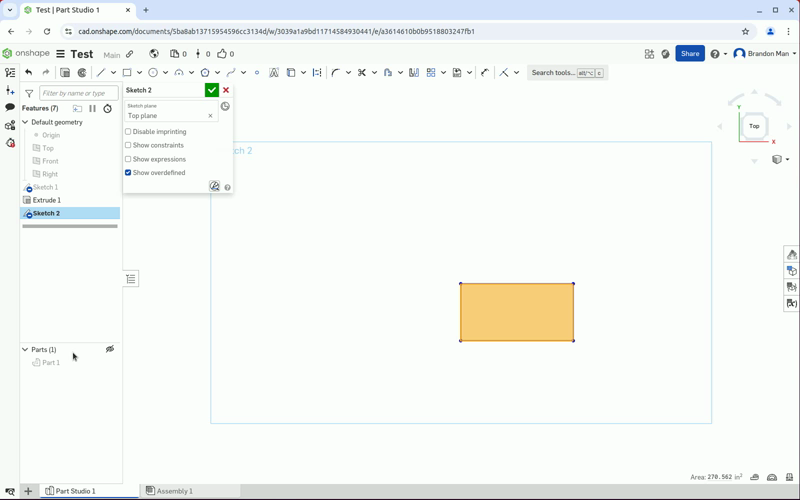
key(shift+e)
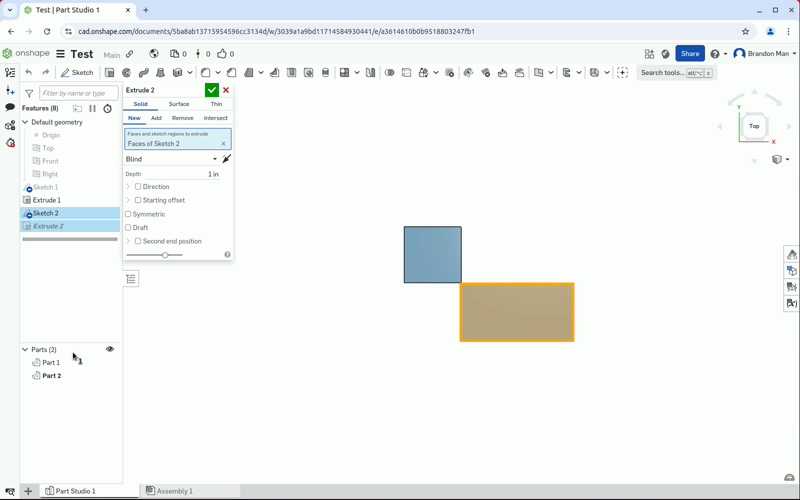
mouse_move(143, 106)
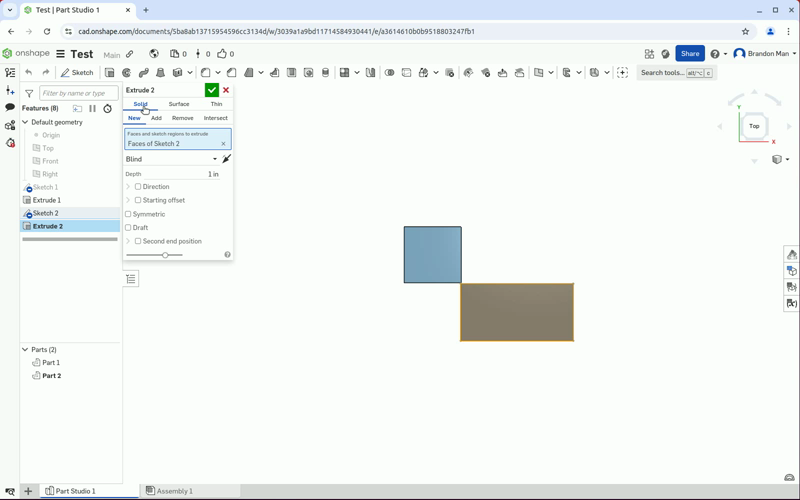
click(143, 106)
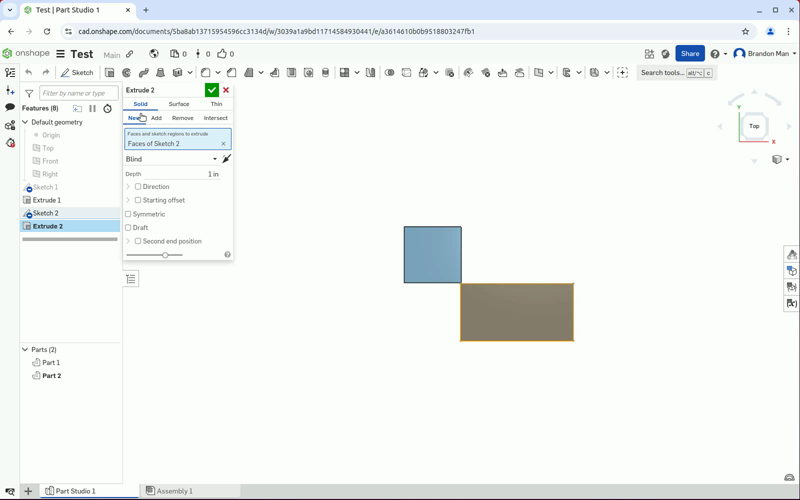
mouse_move(137, 120)
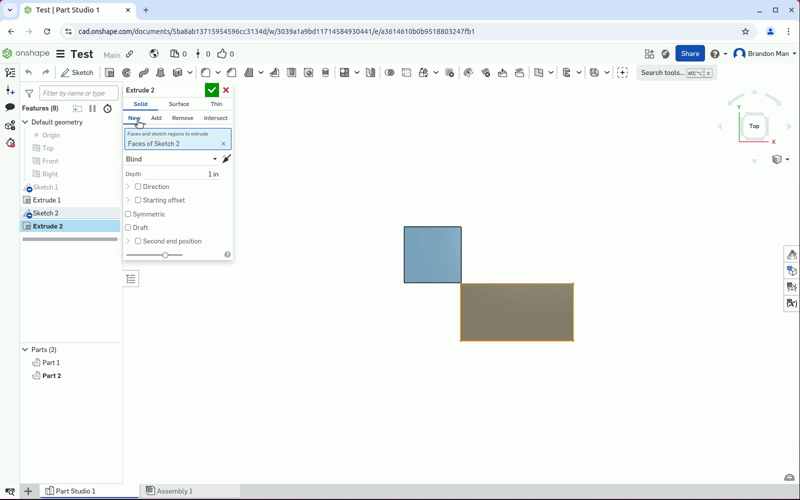
click(137, 120)
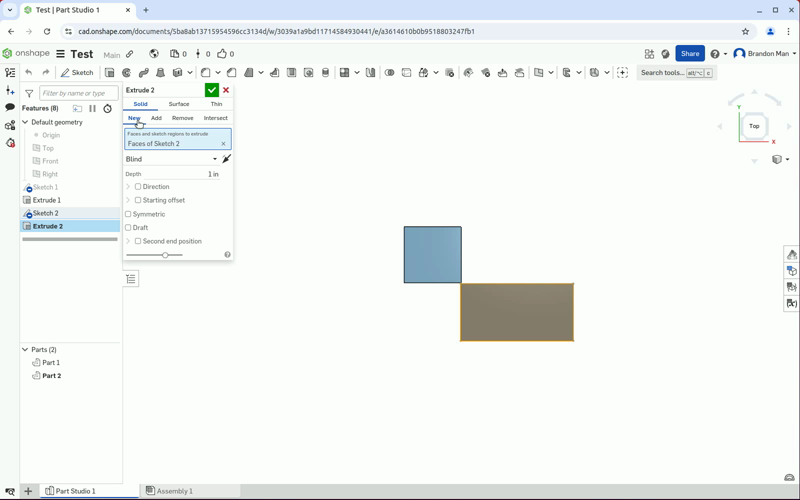
key(tab, 4)
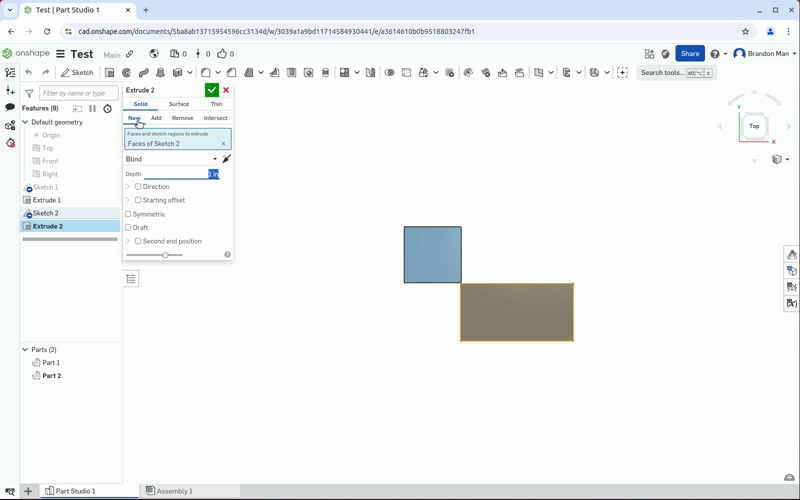
text(11.554)
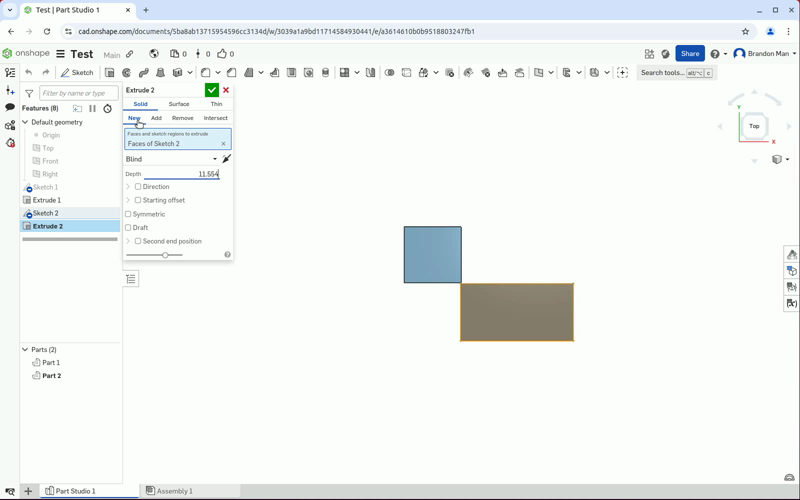
key(enter)
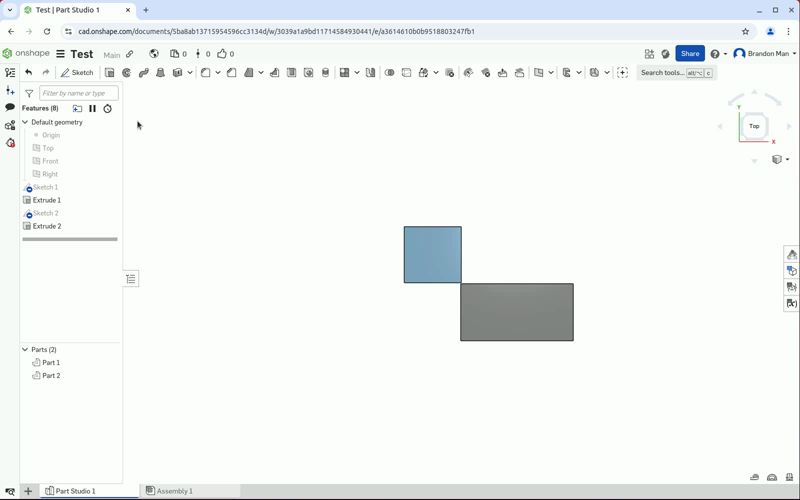
key(shift+h)
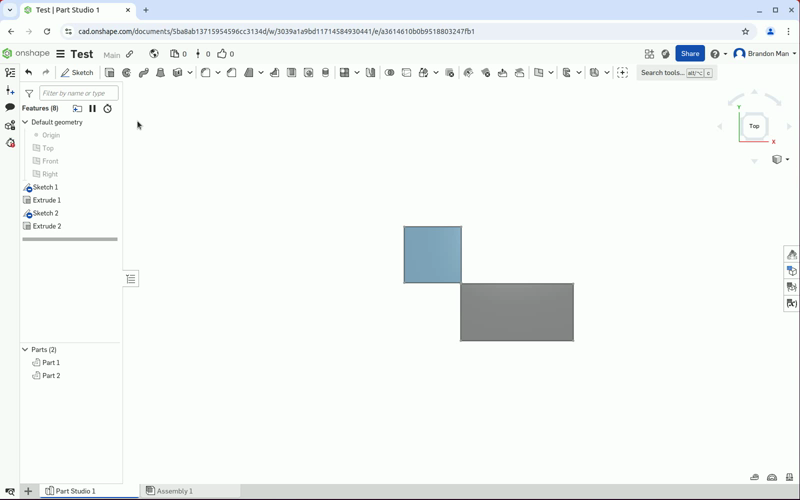
key(shift+h)
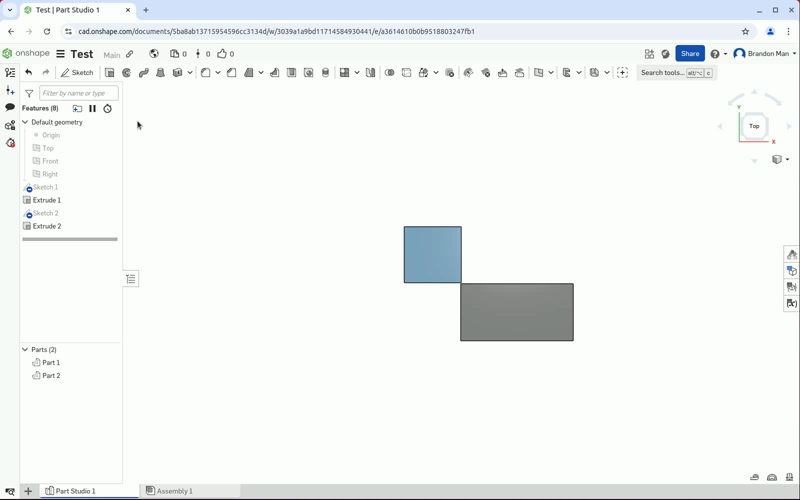
mouse_move(73, 189)
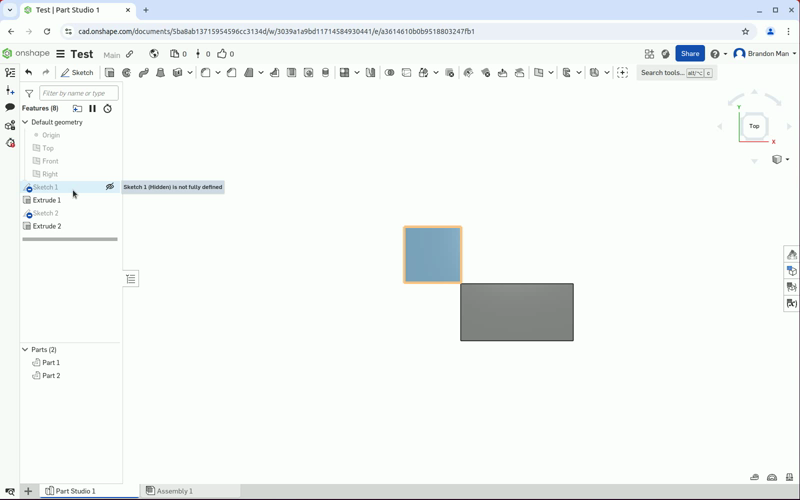
click(73, 189)
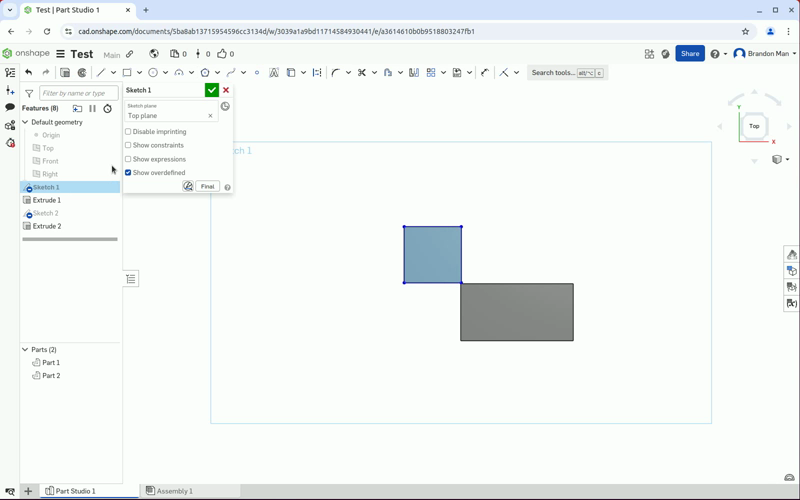
mouse_move(229, 92)
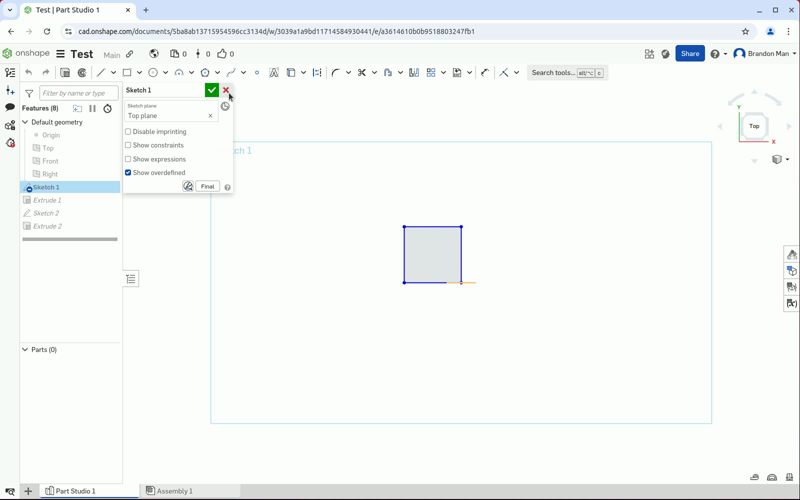
click(229, 92)
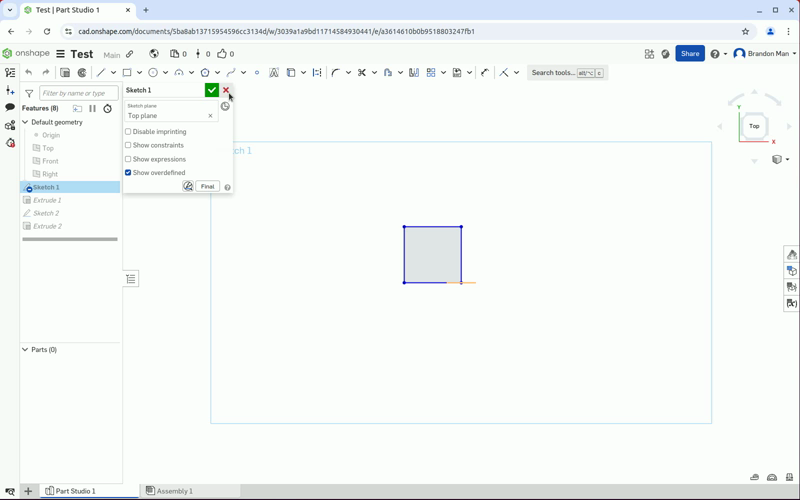
key(shift+s)
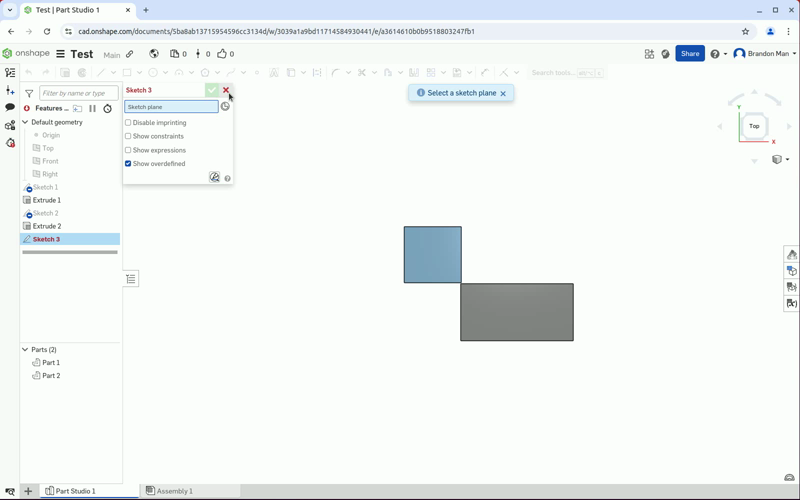
mouse_move(73, 150)
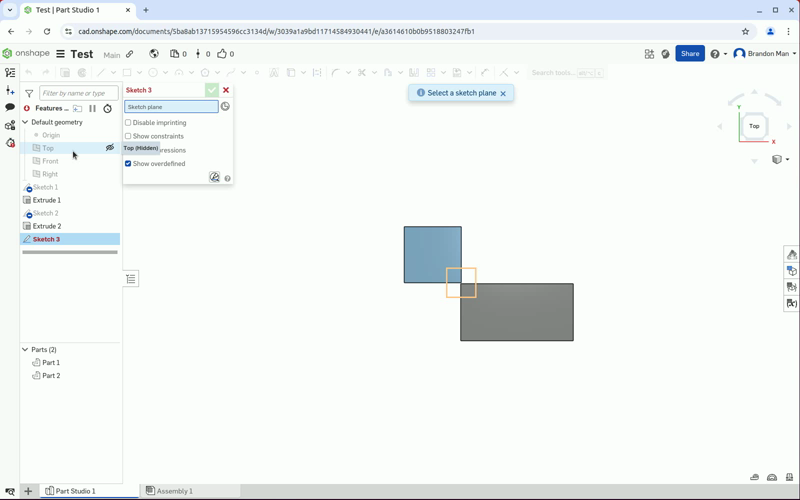
click(73, 150)
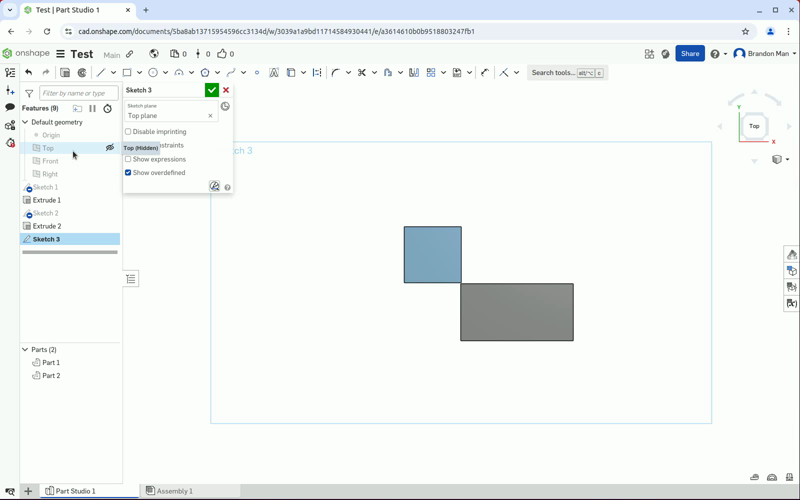
mouse_move(73, 352)
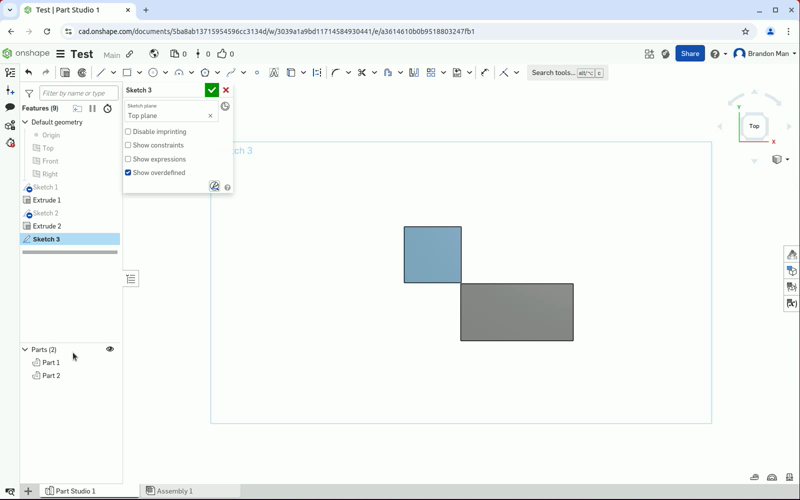
key(y)
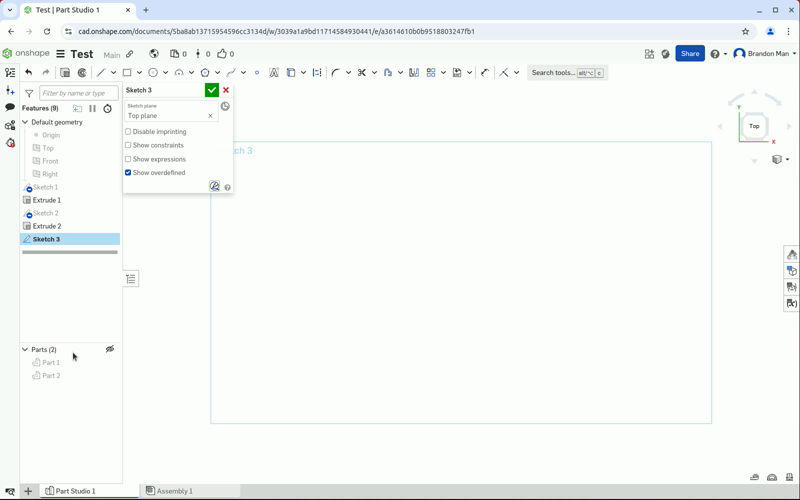
key(l)
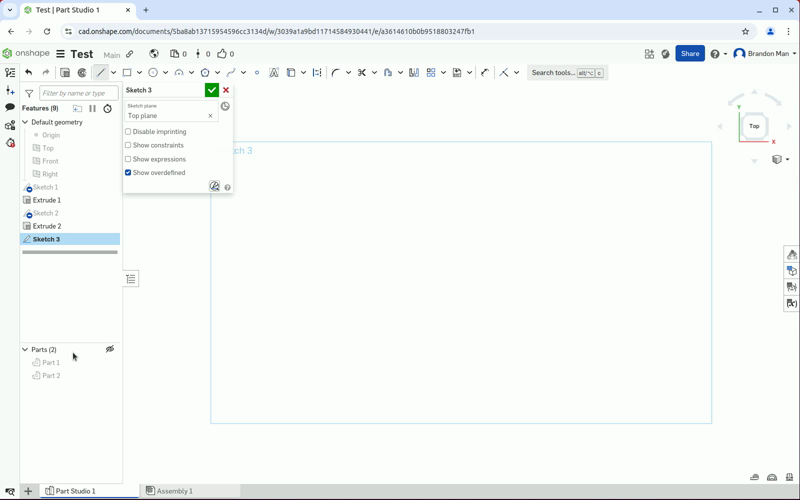
key_down(shift)
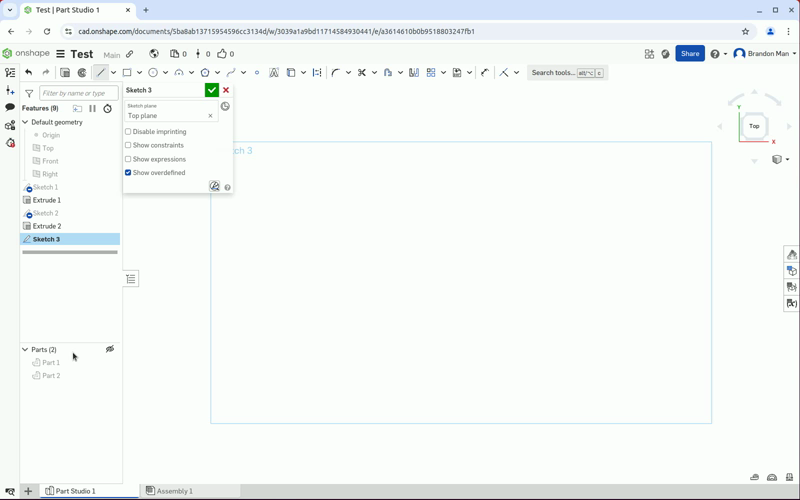
mouse_move(404, 340)
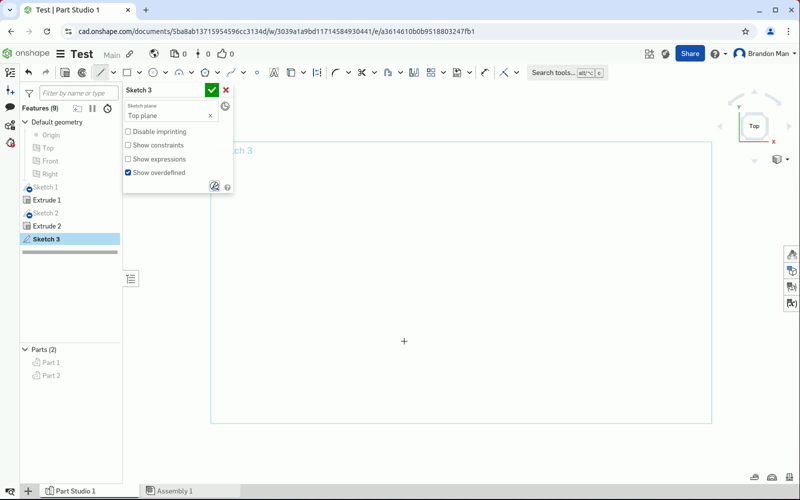
click(404, 340)
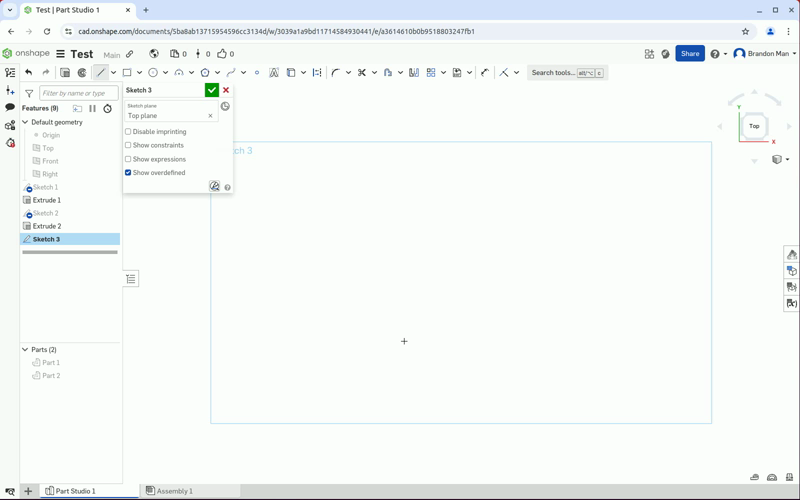
key_up(shift)
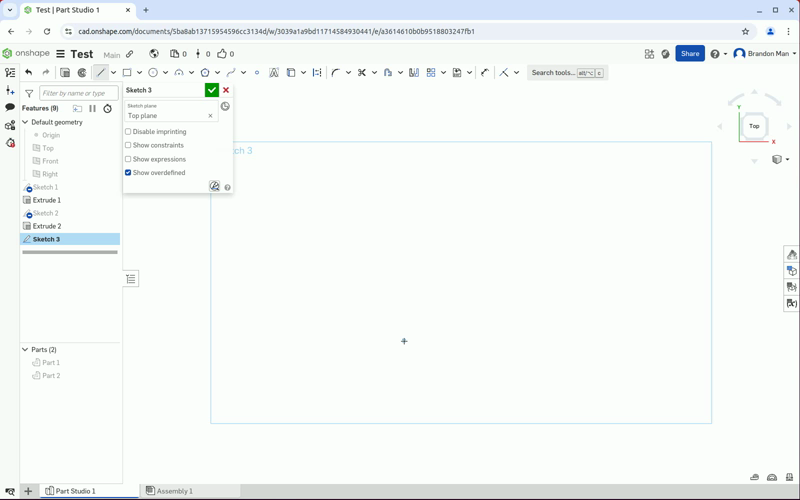
key_down(shift)
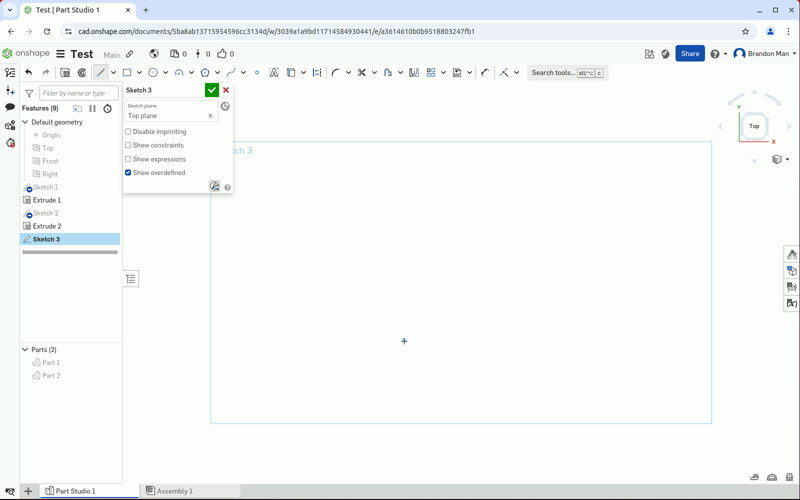
mouse_move(434, 340)
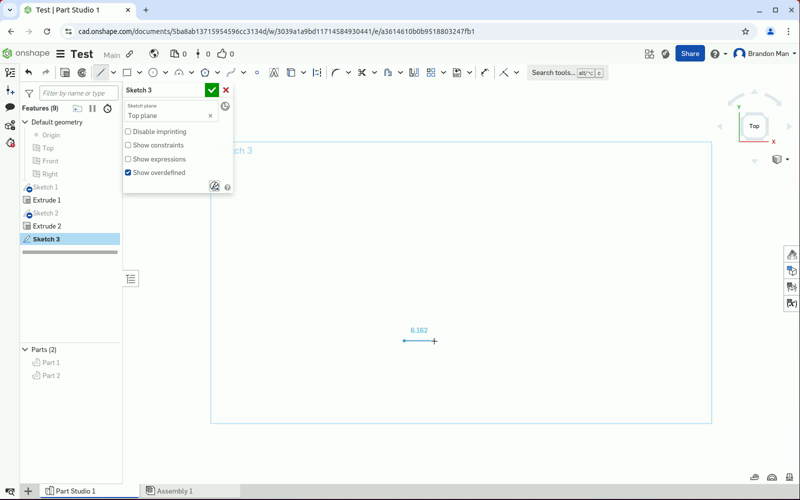
mouse_move(461, 340)
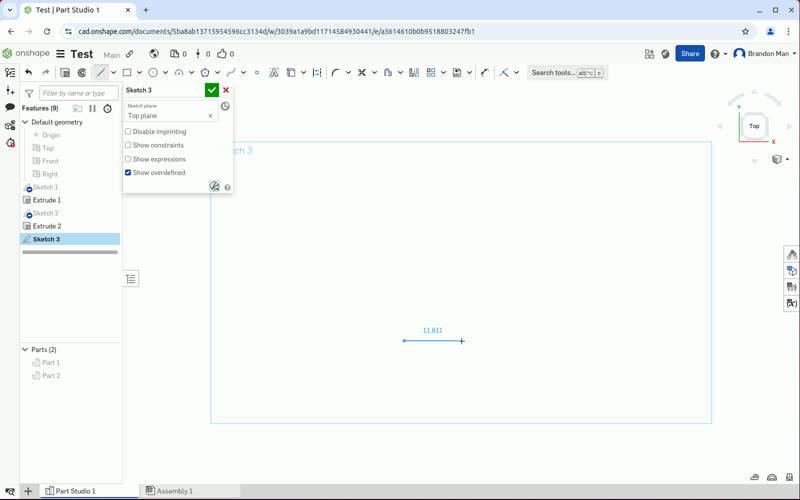
click(461, 340)
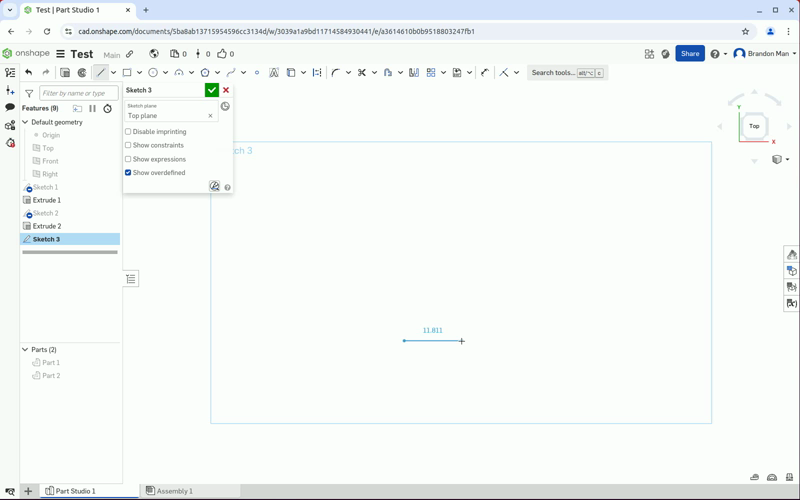
key_up(shift)
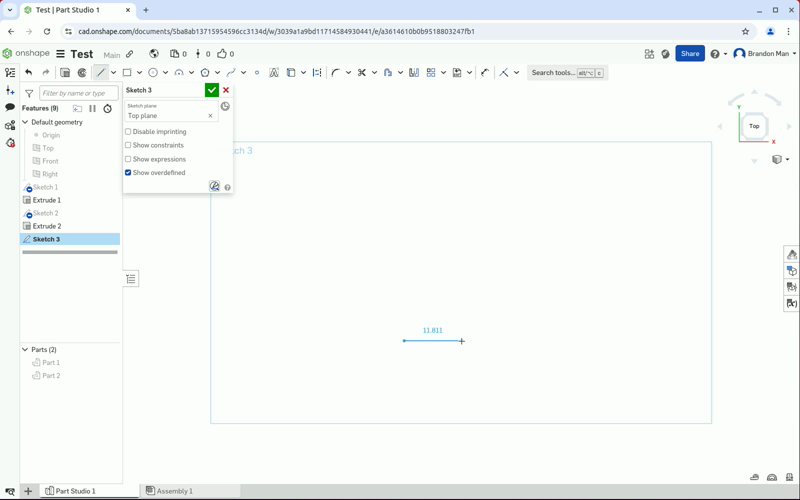
key_down(shift)
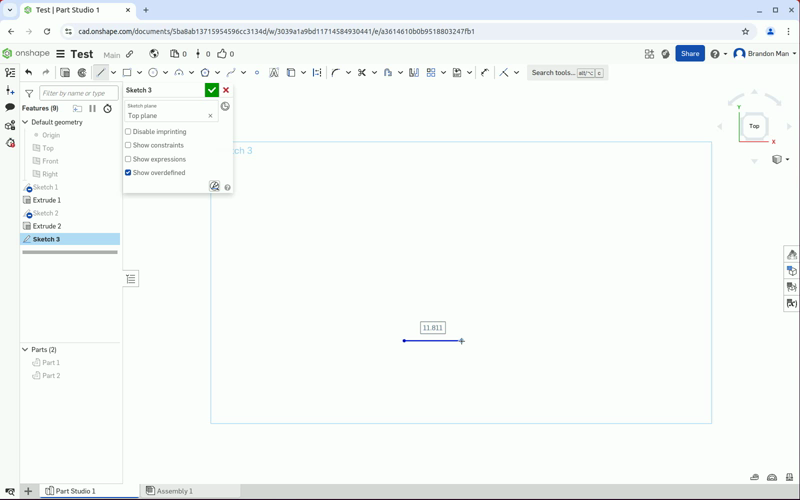
mouse_move(492, 340)
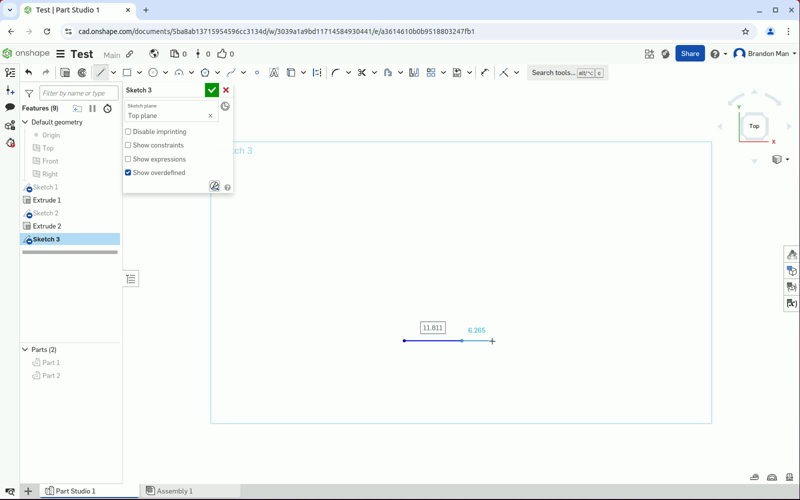
mouse_move(461, 282)
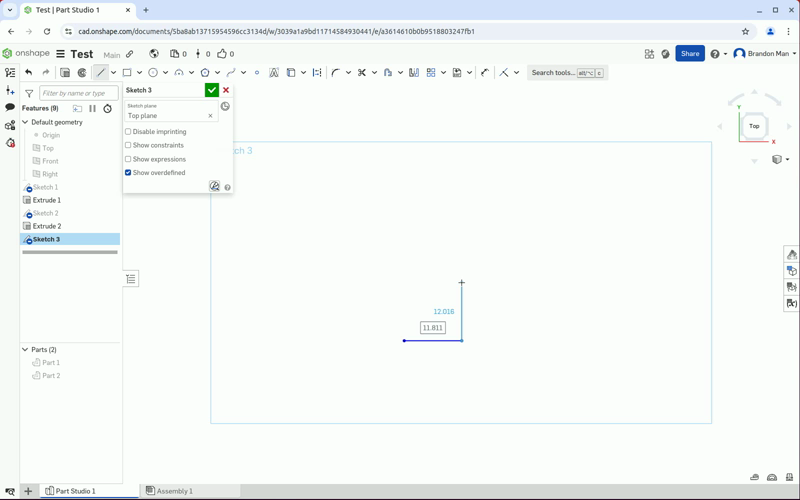
click(461, 282)
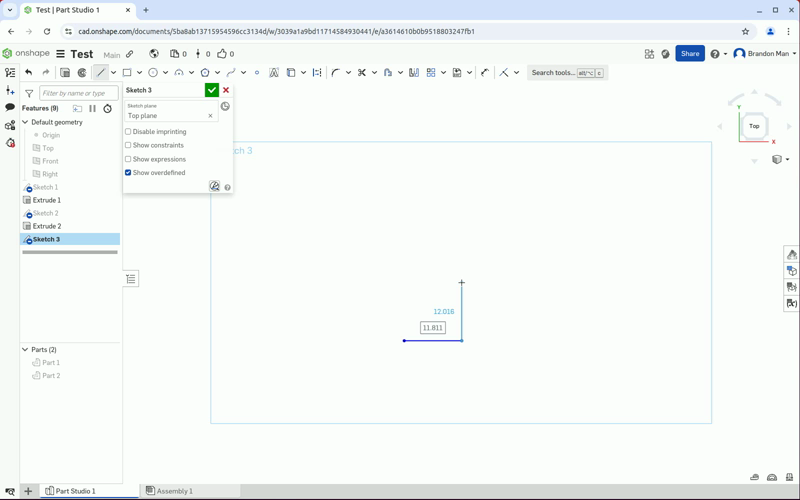
key_up(shift)
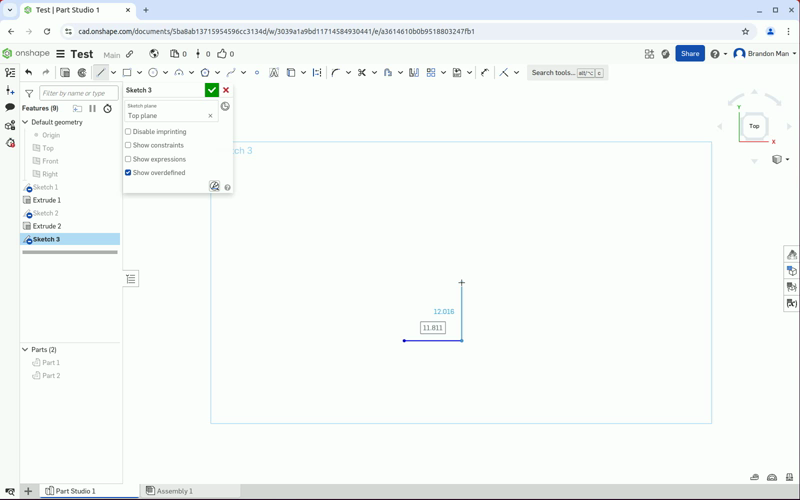
key_down(shift)
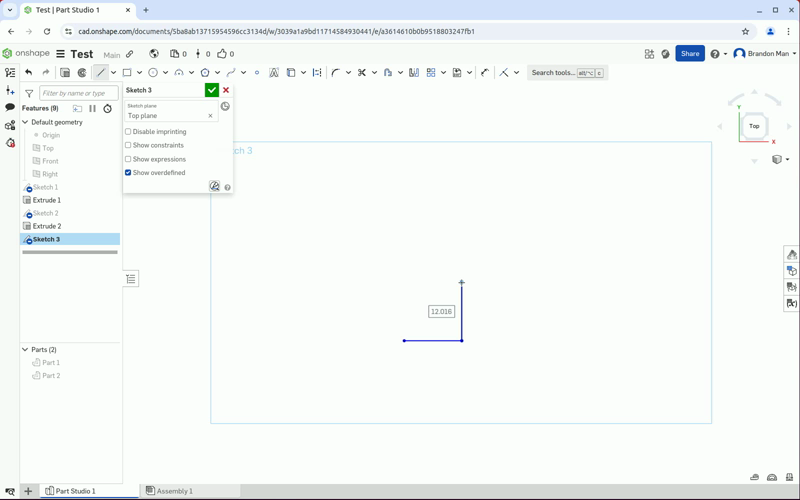
mouse_move(492, 282)
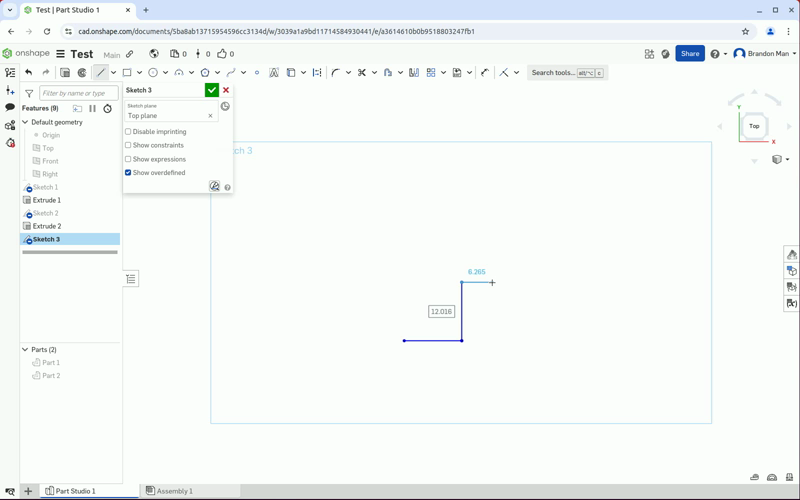
mouse_move(404, 282)
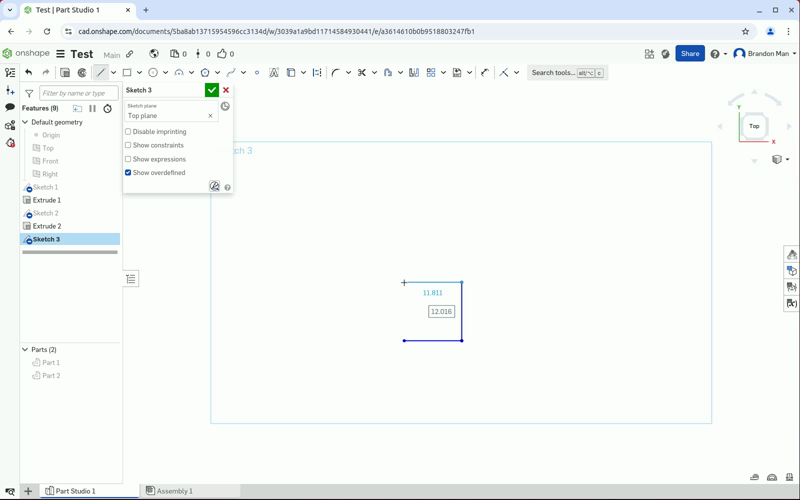
click(404, 282)
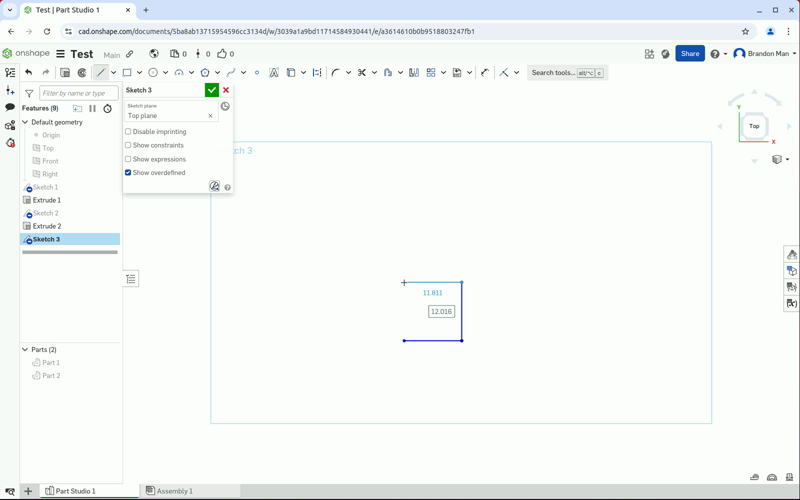
key_up(shift)
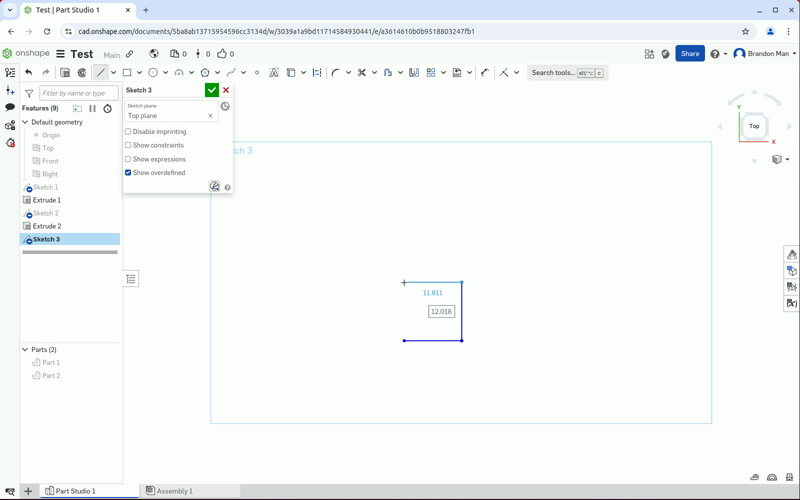
mouse_move(434, 282)
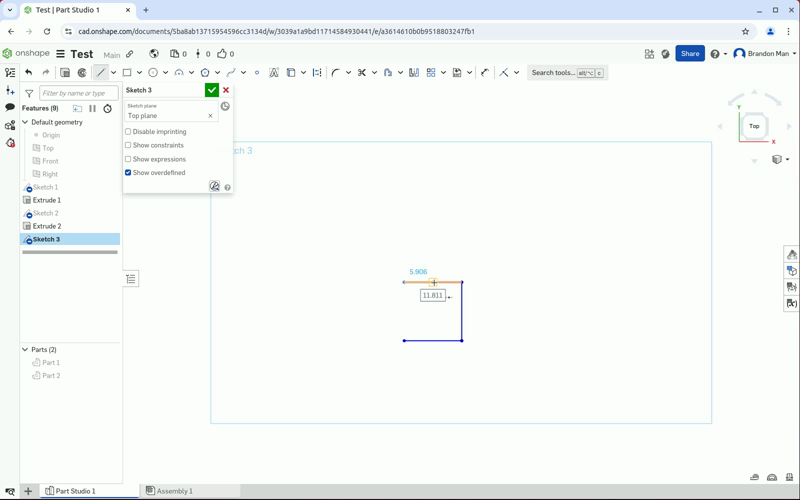
key_down(shift)
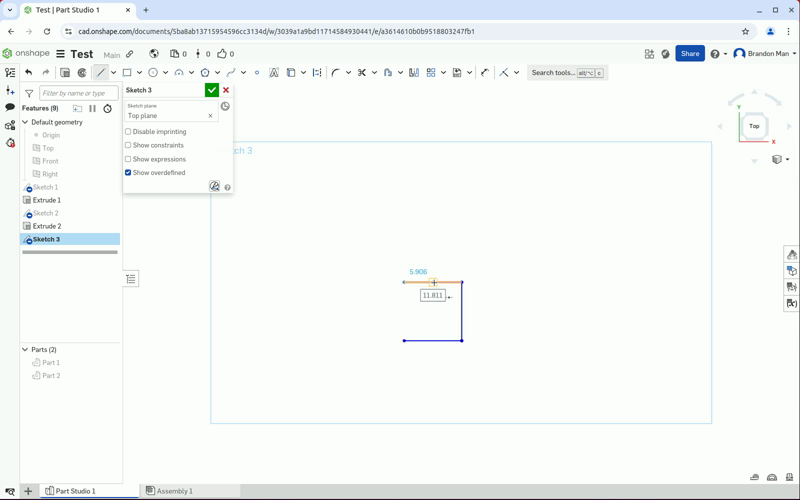
mouse_move(404, 340)
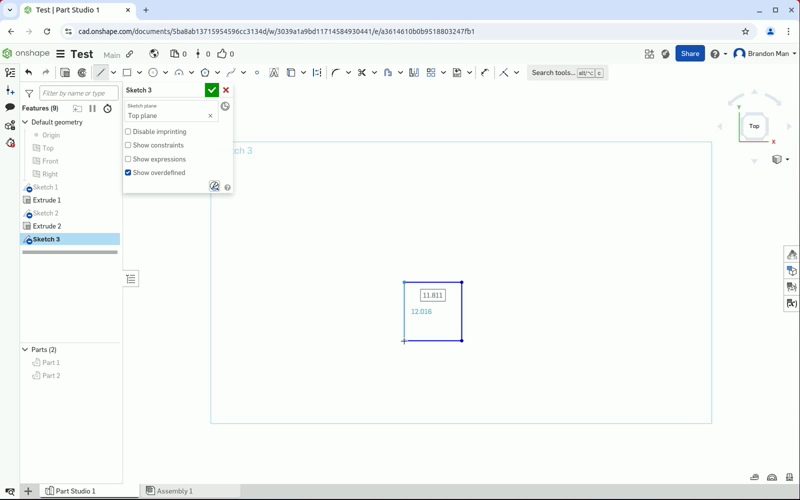
key_up(shift)
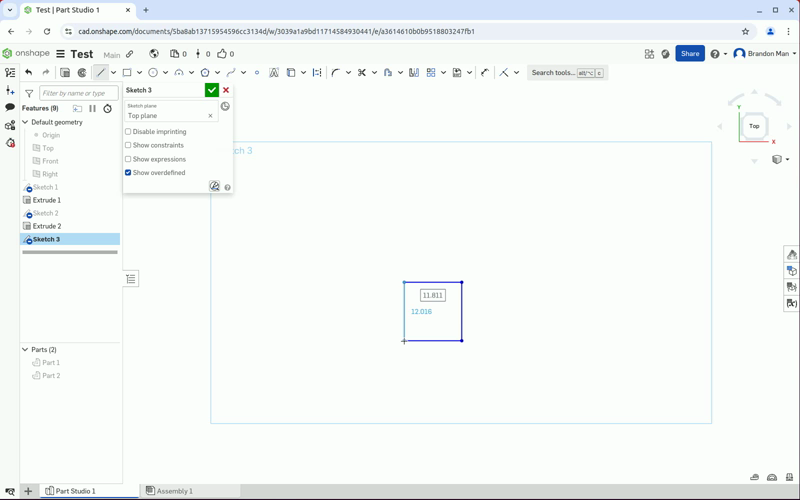
click(404, 340)
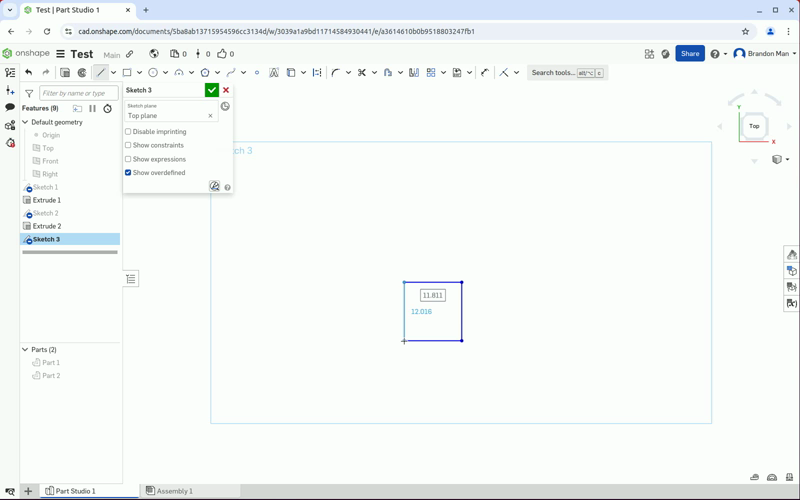
key(esc)
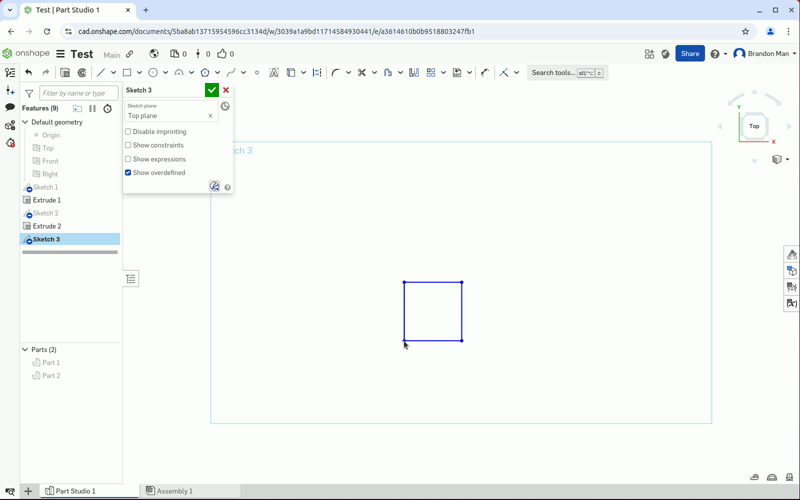
mouse_move(454, 287)
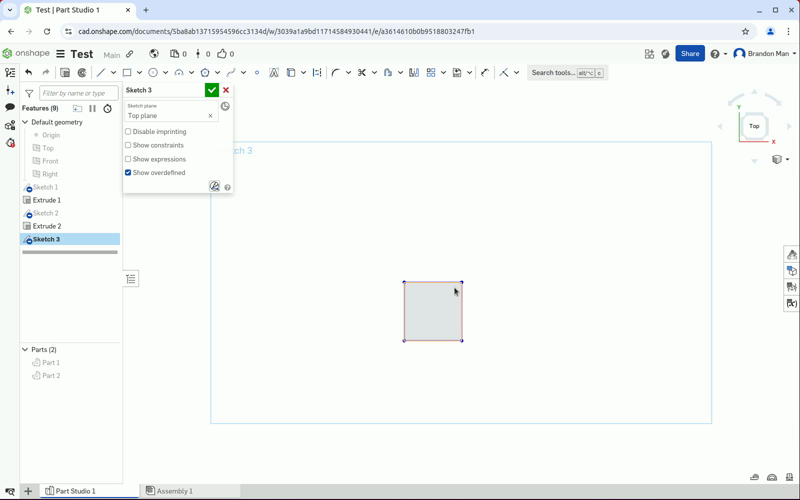
click(454, 287)
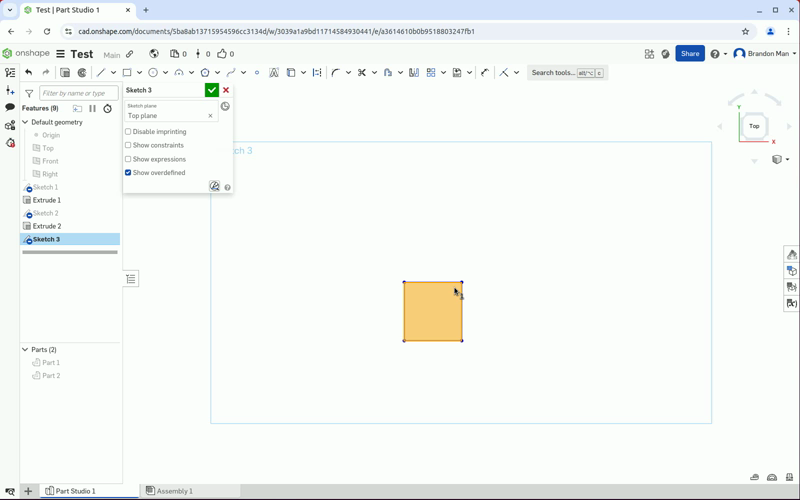
mouse_move(73, 352)
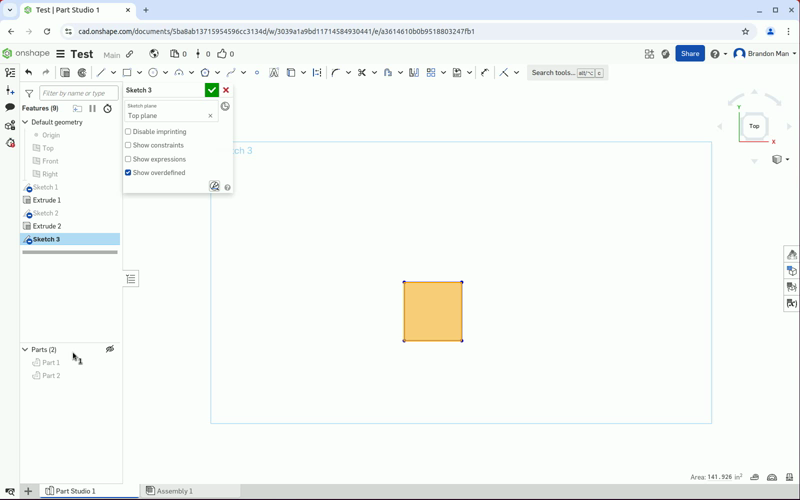
key(shift+y)
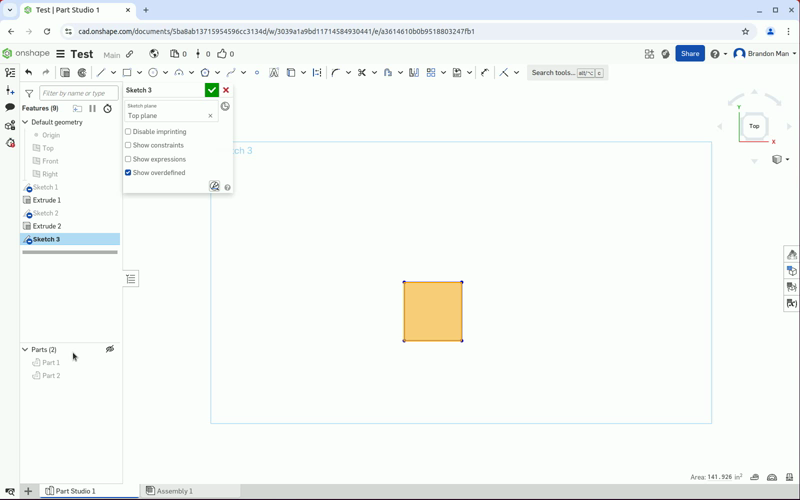
key(shift+e)
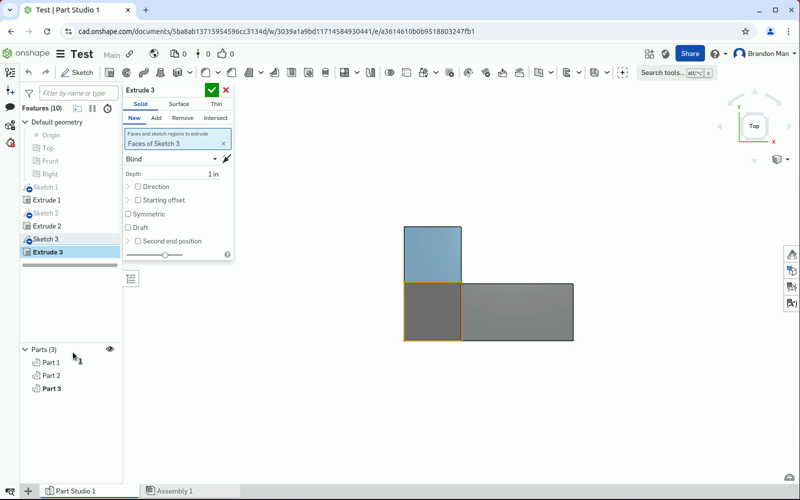
mouse_move(143, 106)
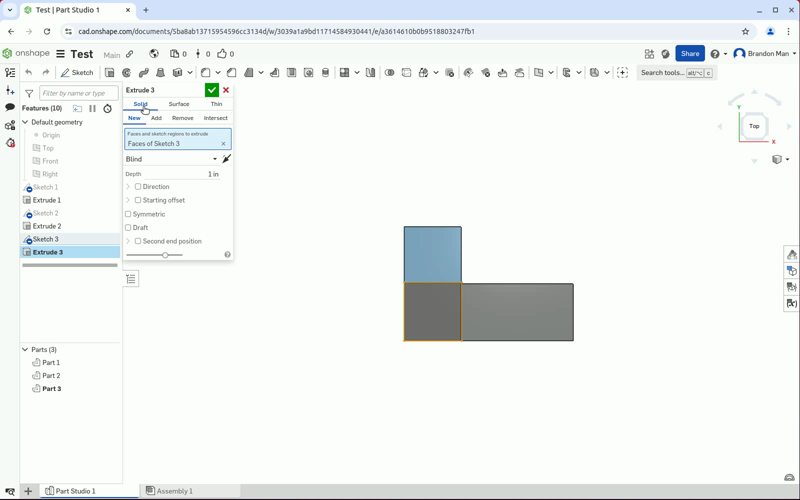
click(143, 106)
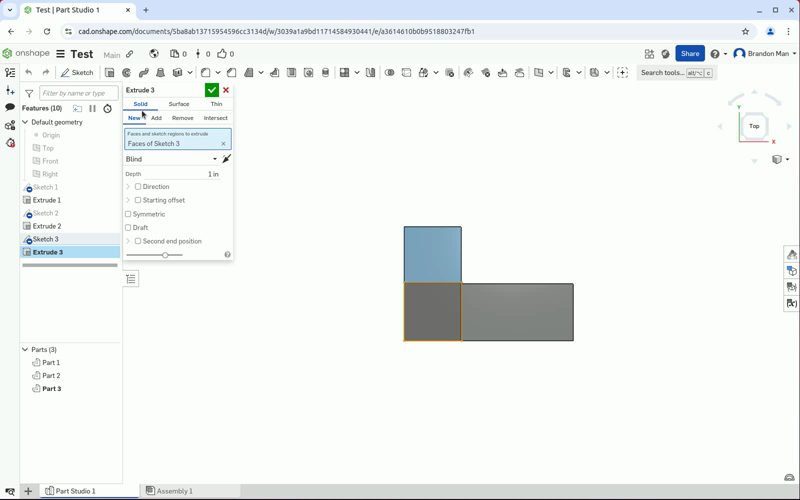
mouse_move(137, 120)
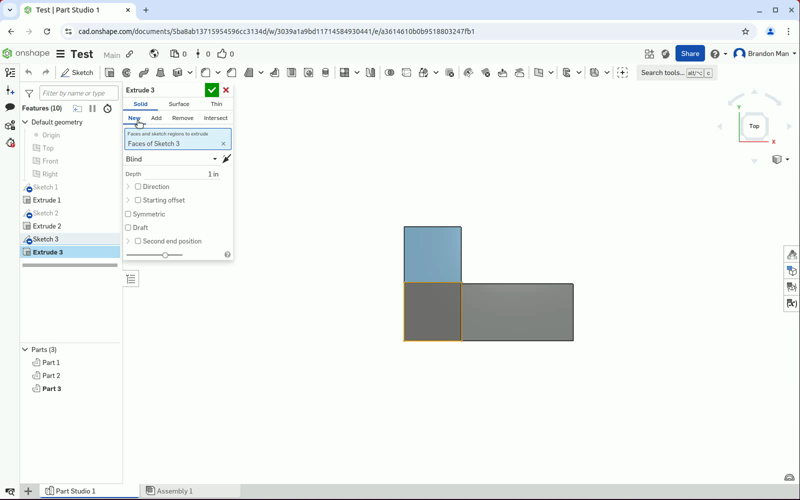
click(137, 120)
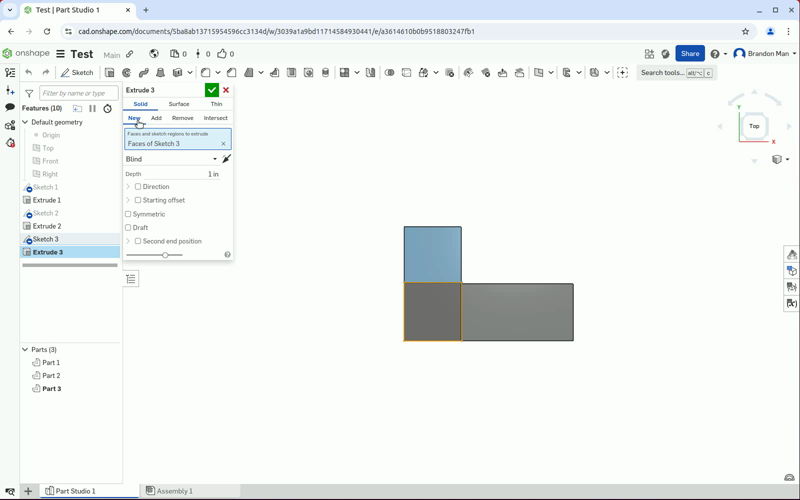
key(tab, 4)
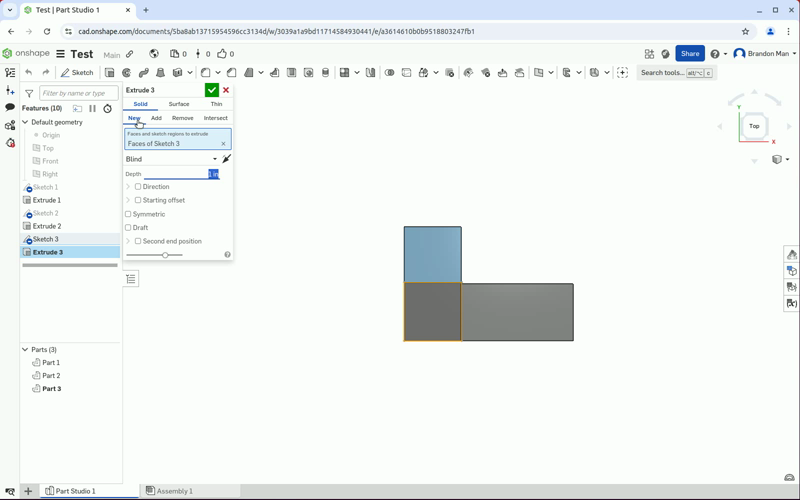
text(11.554)
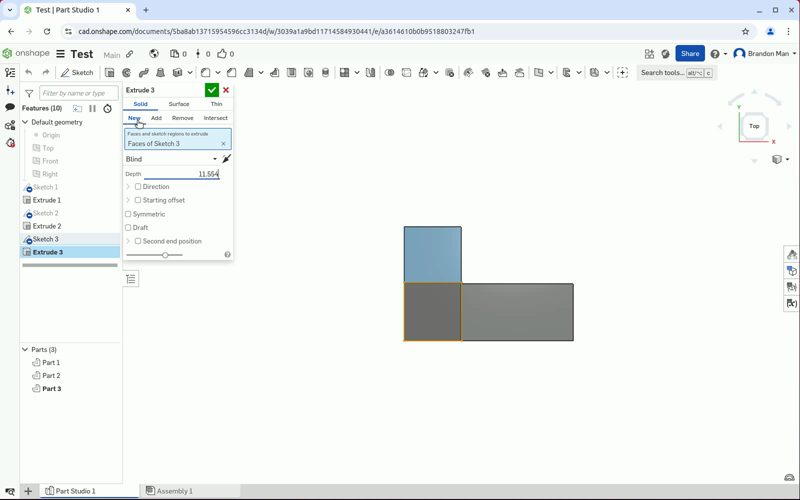
key(enter)
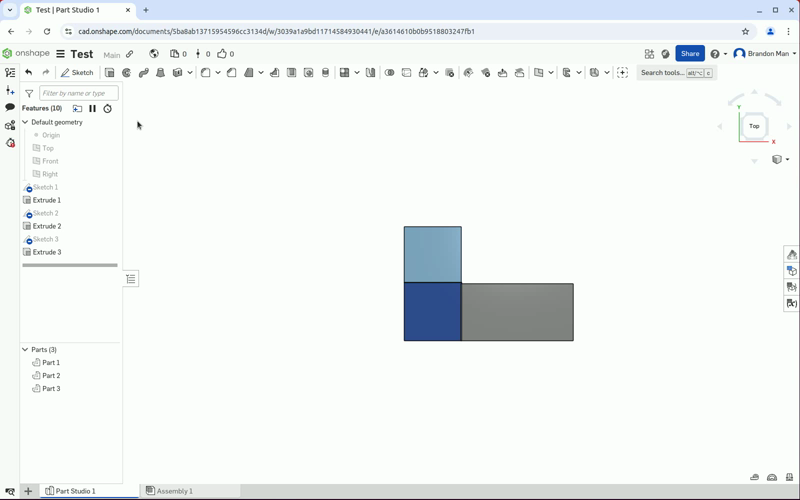
key(shift+h)
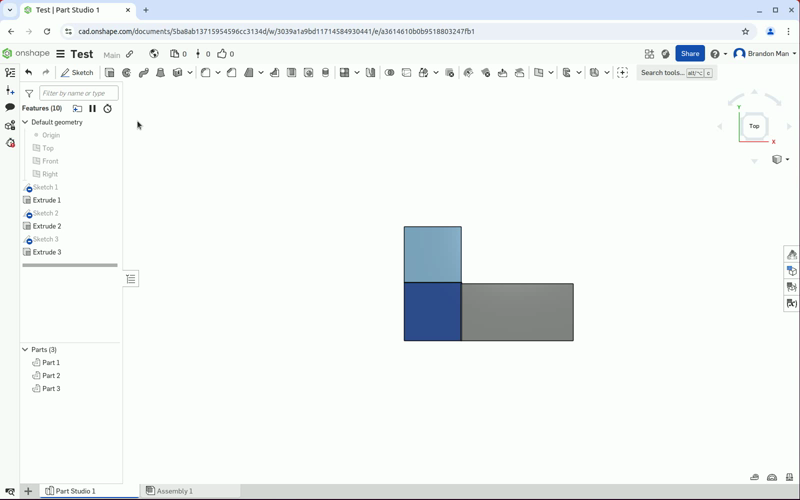
key(shift+h)
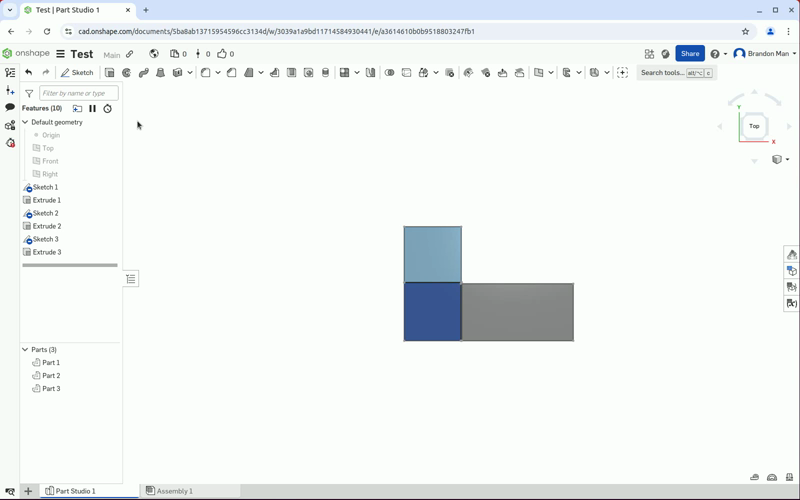
key(shift+7)
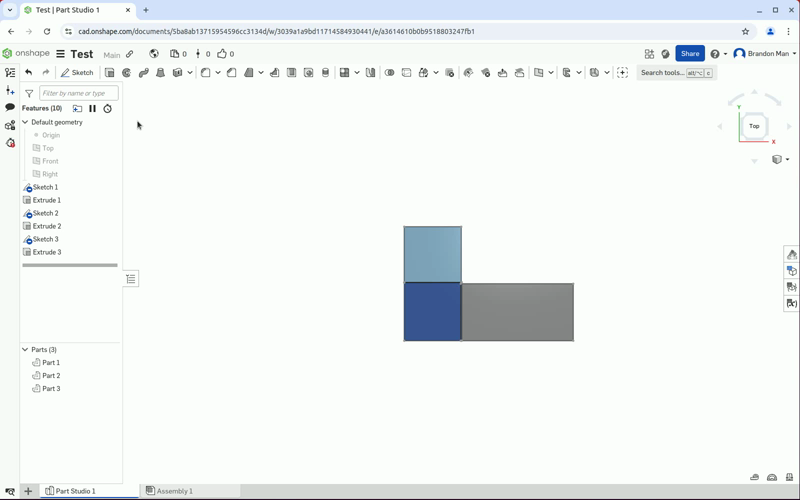
key(up, 3)
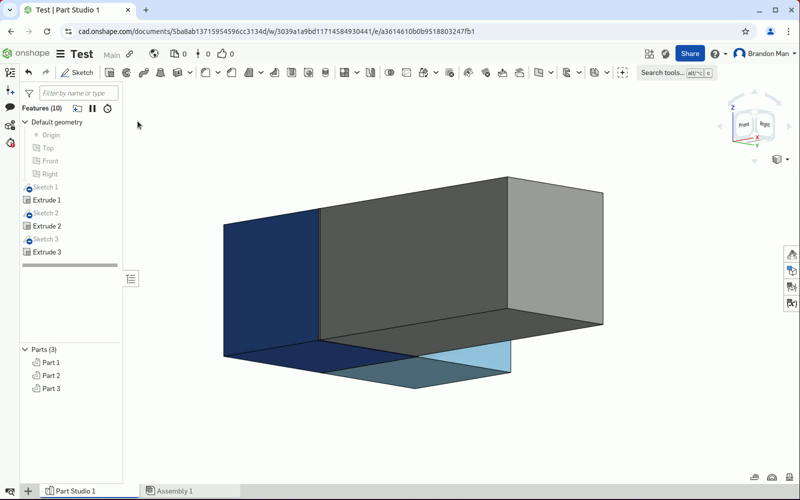
key(left, 3)
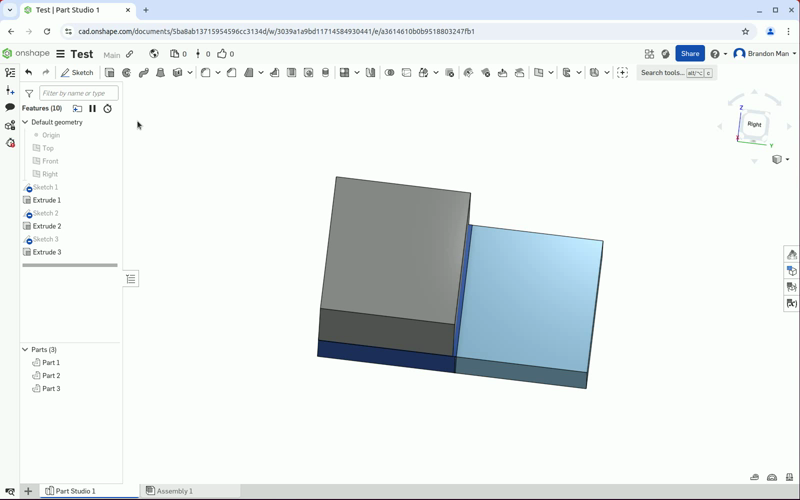
key(right, 3)
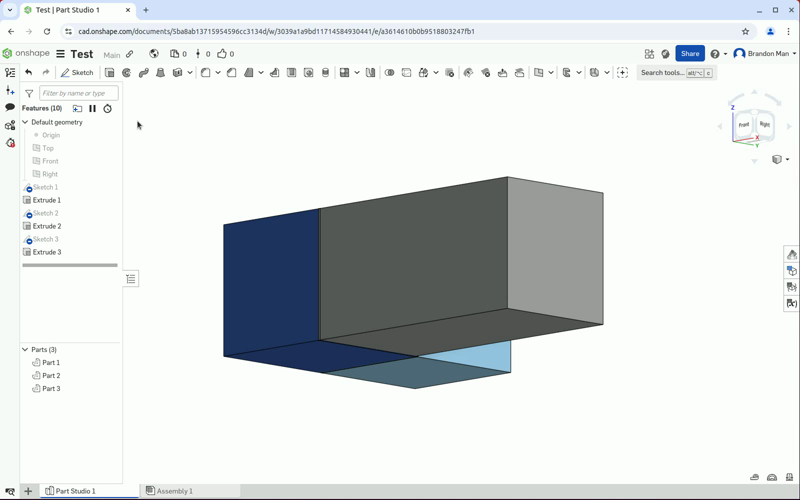
key(down, 3)
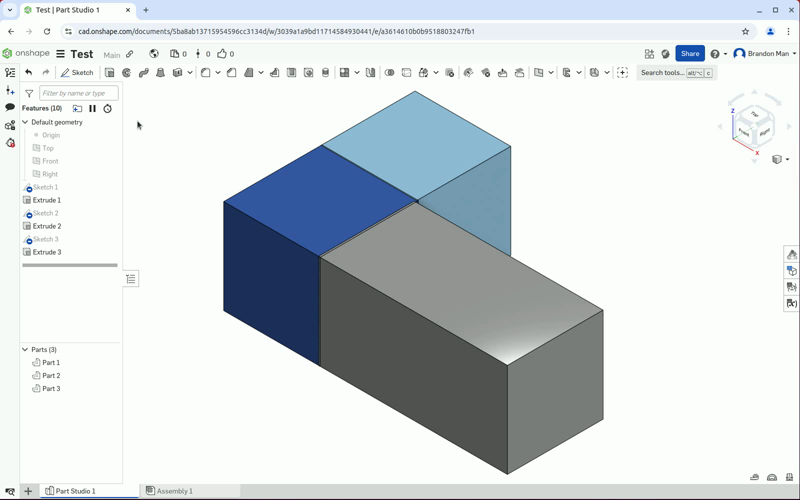
mouse_move(73, 189)
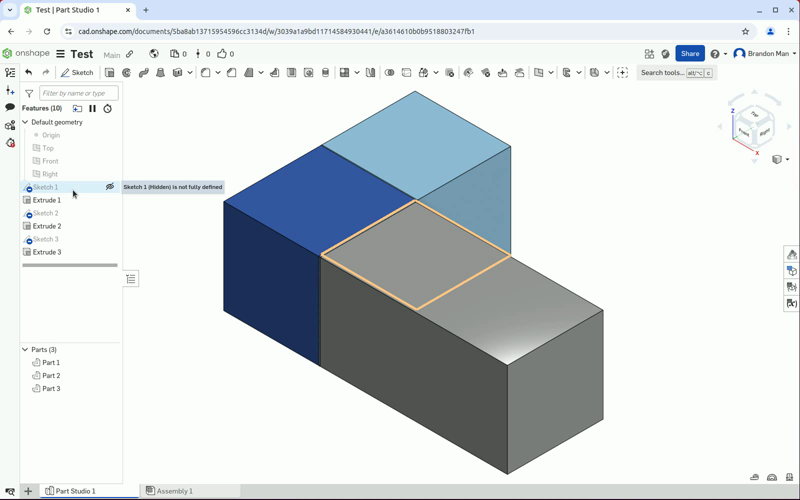
click(73, 189)